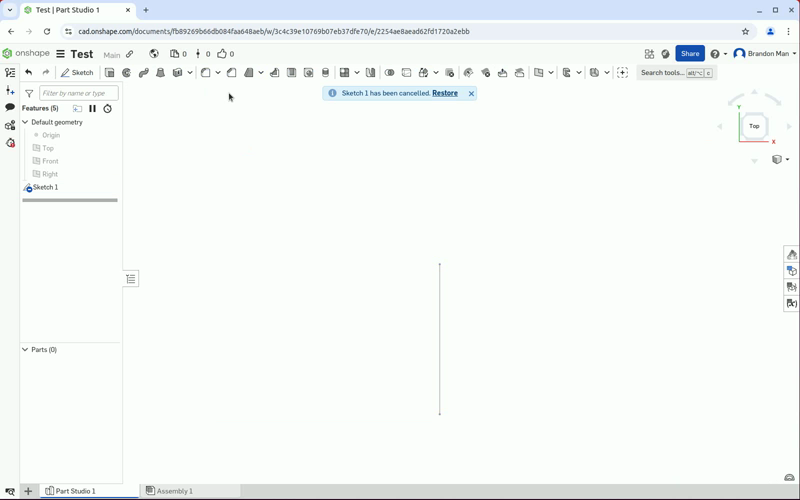
key(shift+h)
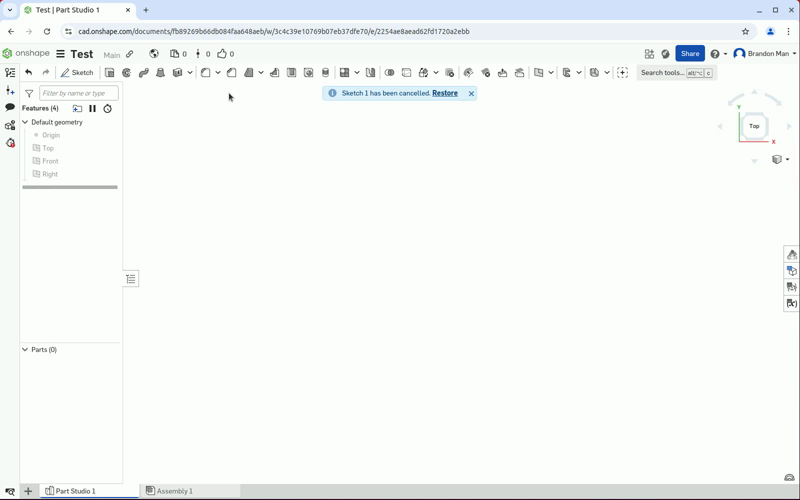
key(shift+s)
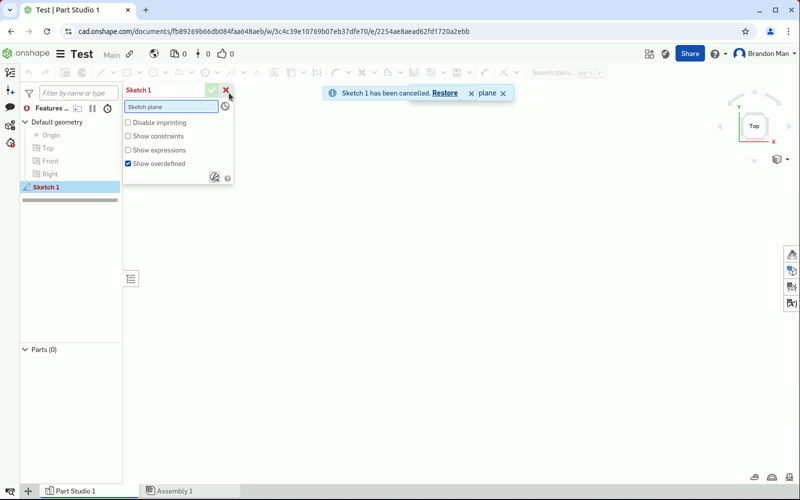
mouse_move(73, 150)
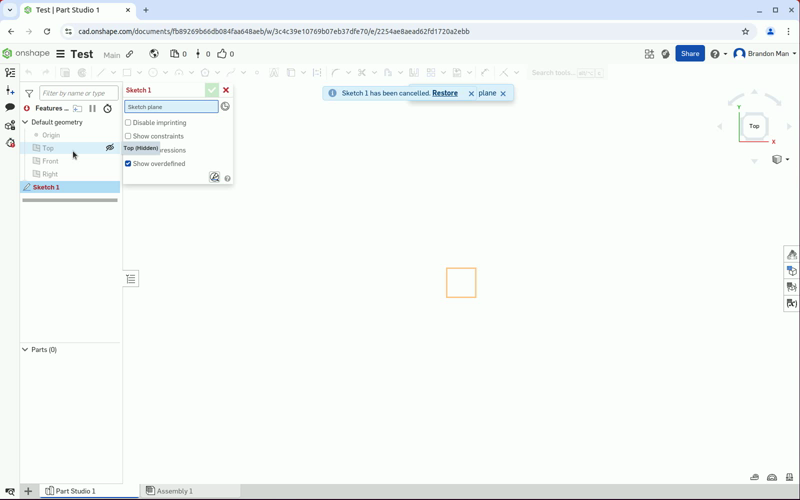
click(73, 150)
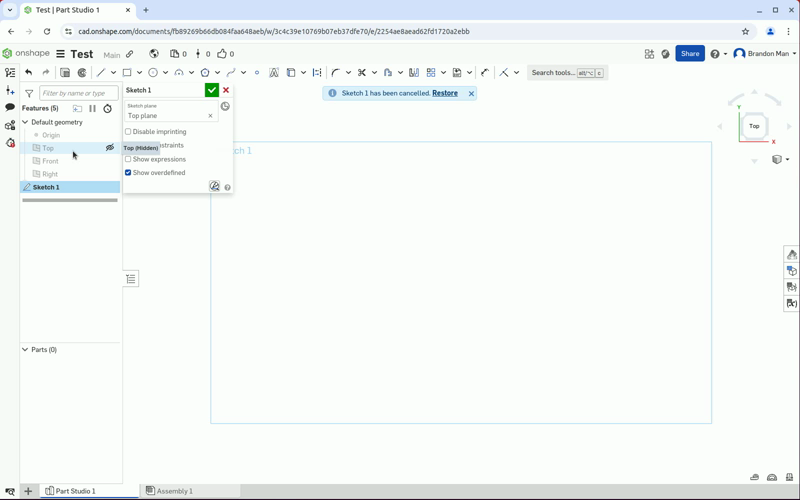
mouse_move(73, 352)
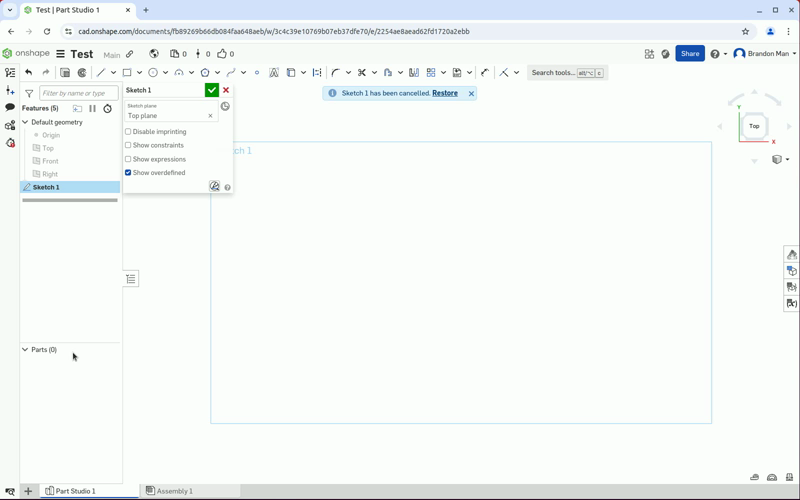
key(y)
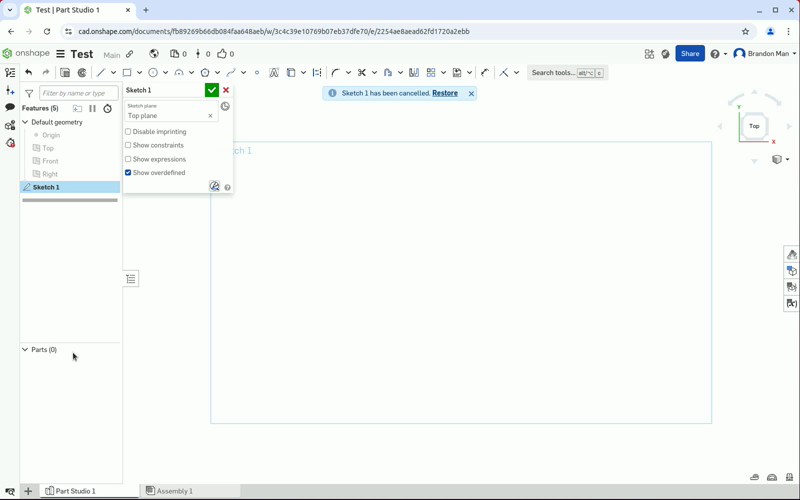
key(l)
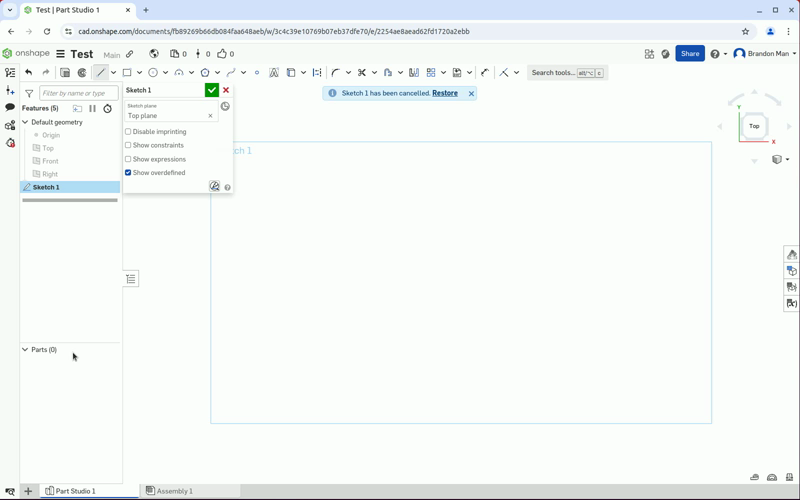
key_down(shift)
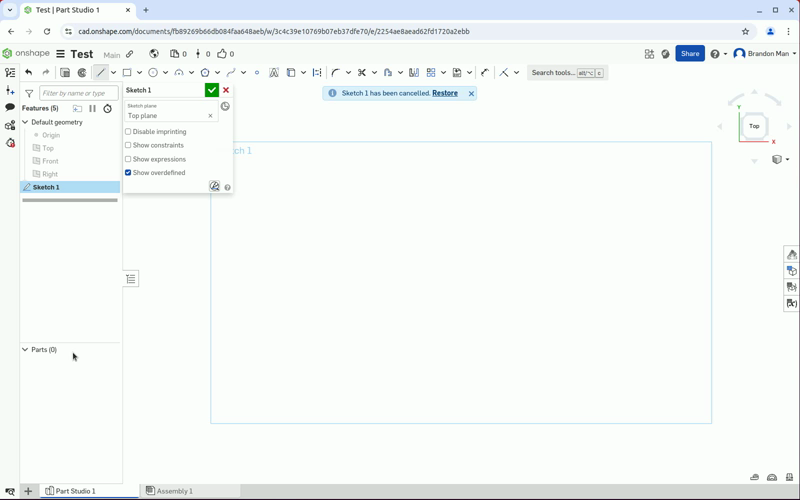
mouse_move(369, 282)
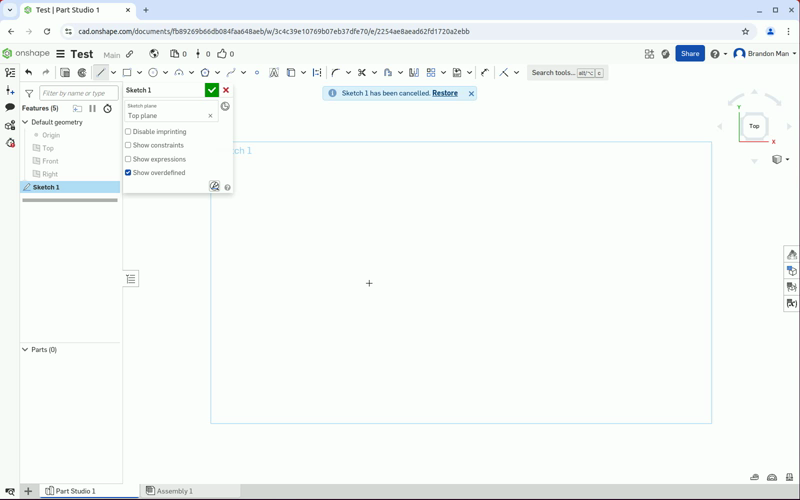
click(369, 282)
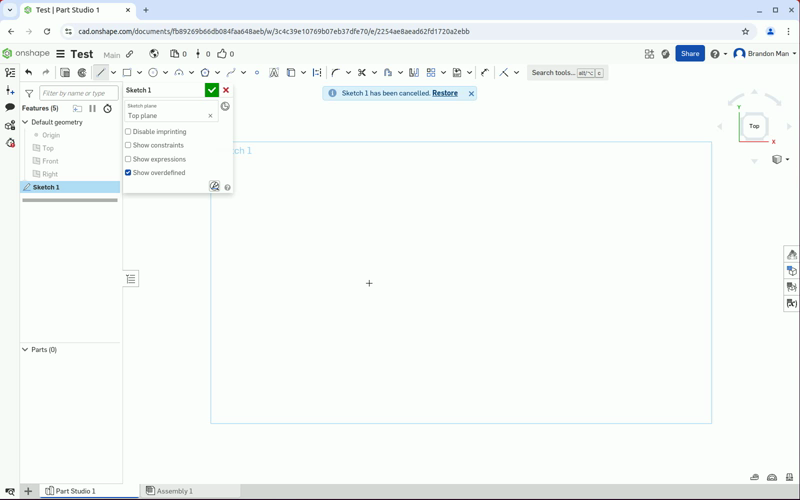
key_up(shift)
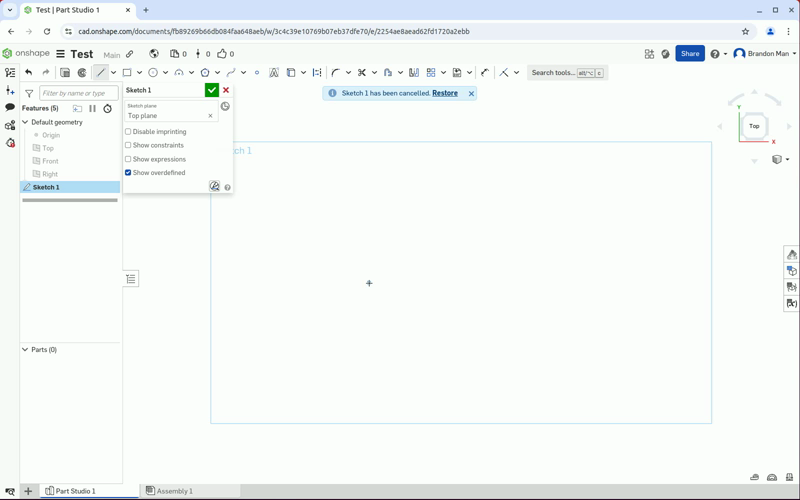
key_down(shift)
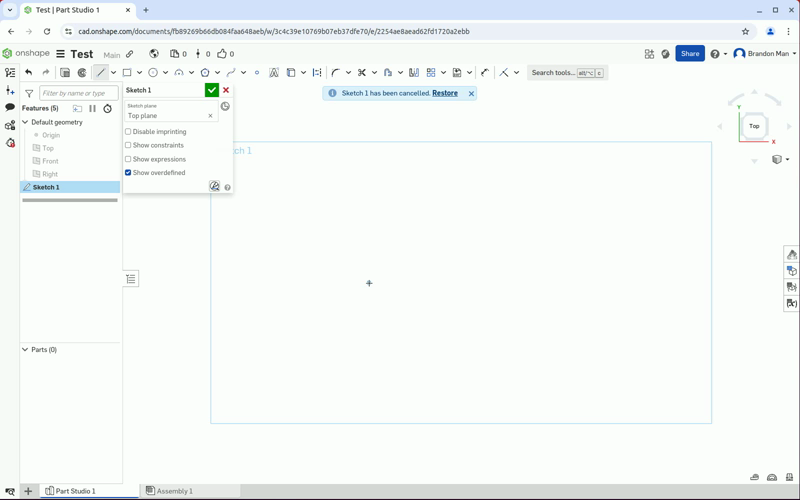
mouse_move(461, 282)
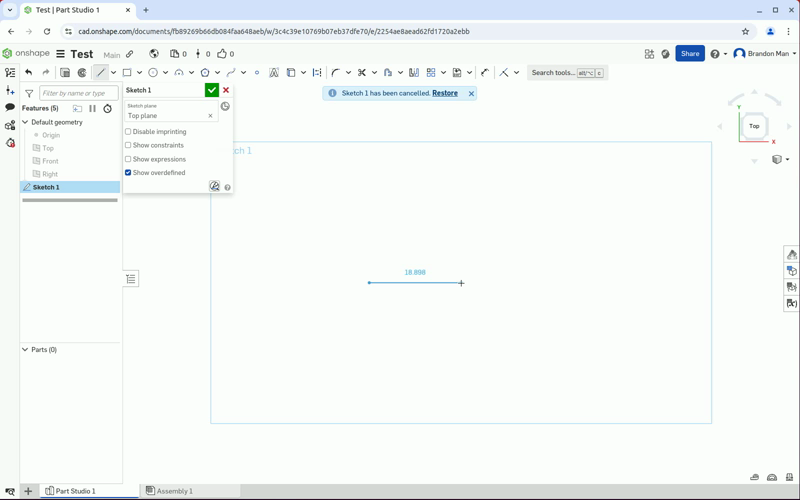
click(461, 282)
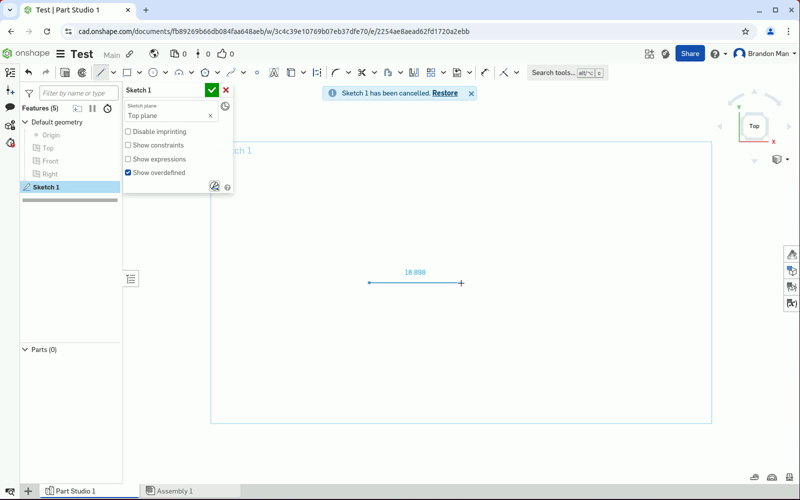
key_up(shift)
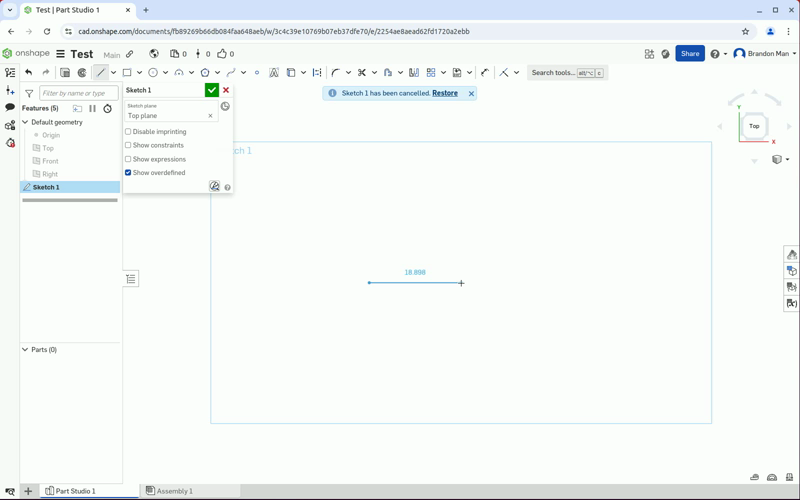
key_down(shift)
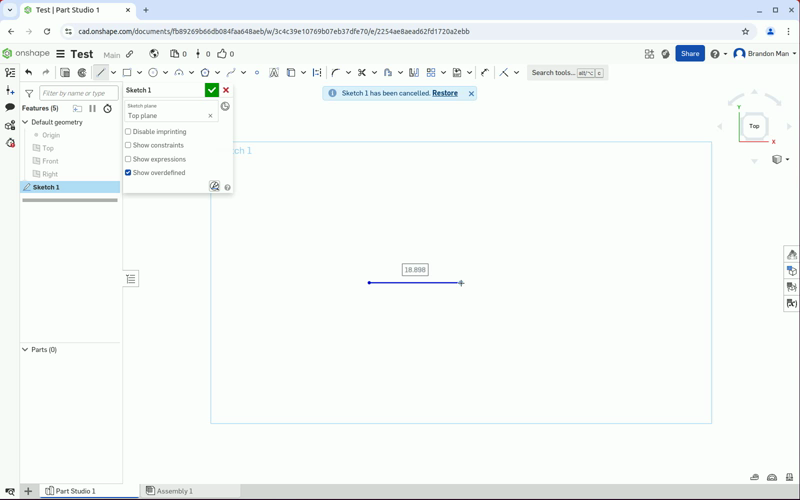
mouse_move(461, 205)
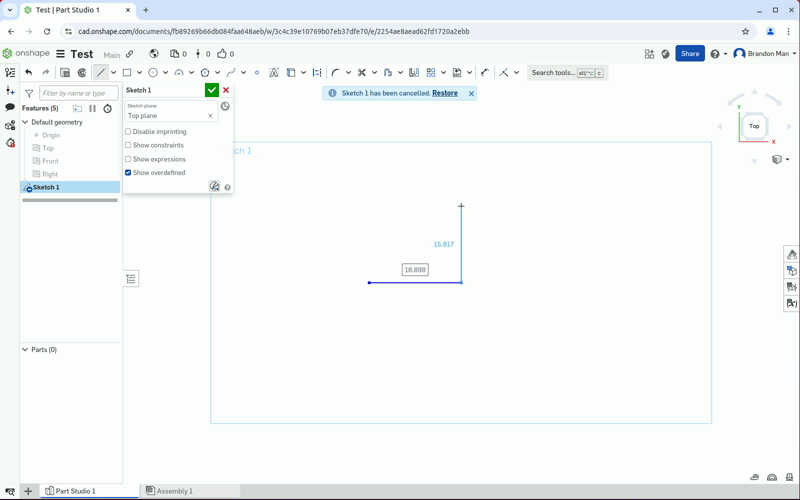
click(461, 205)
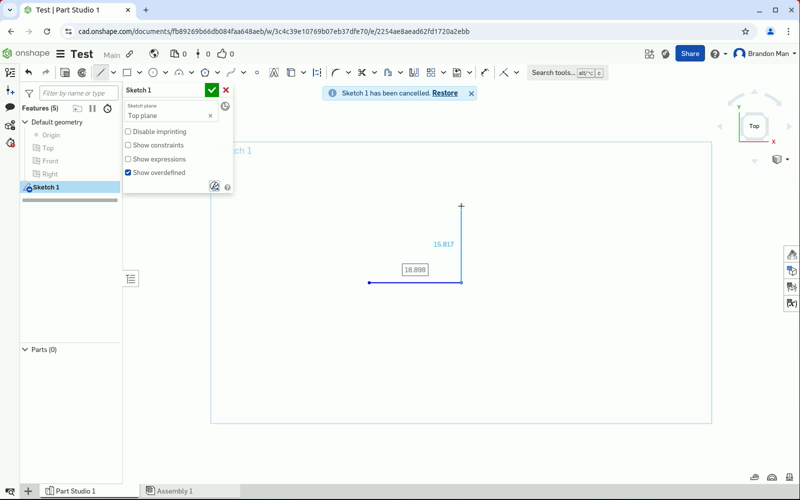
key_up(shift)
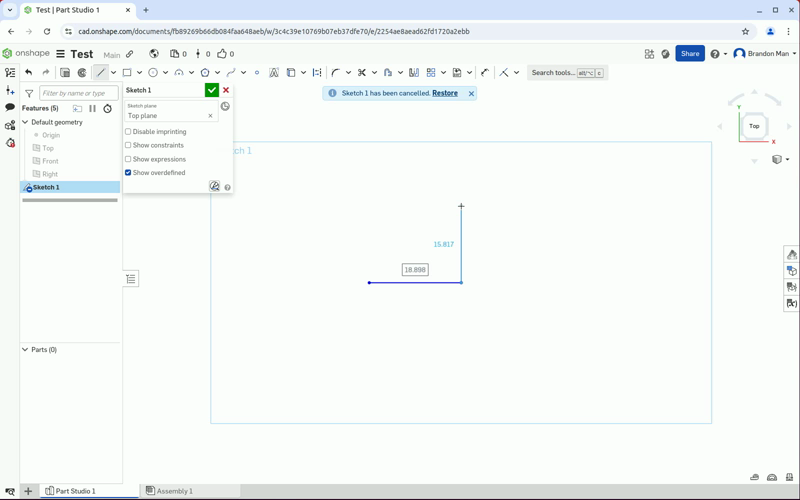
key_down(shift)
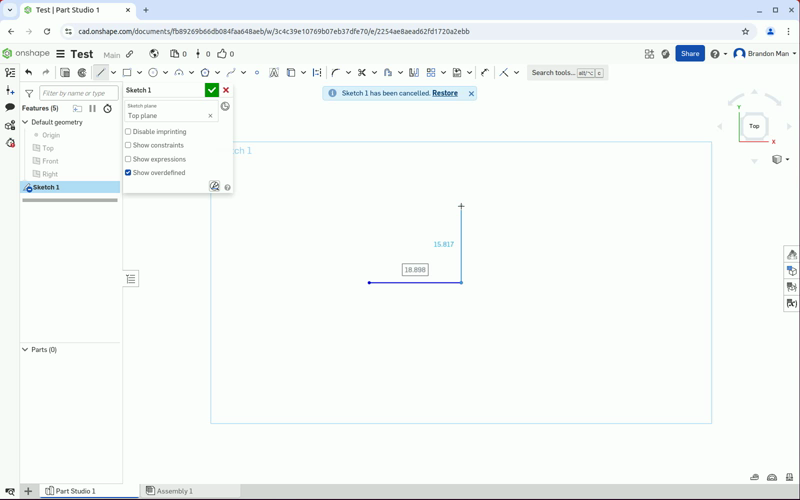
mouse_move(369, 205)
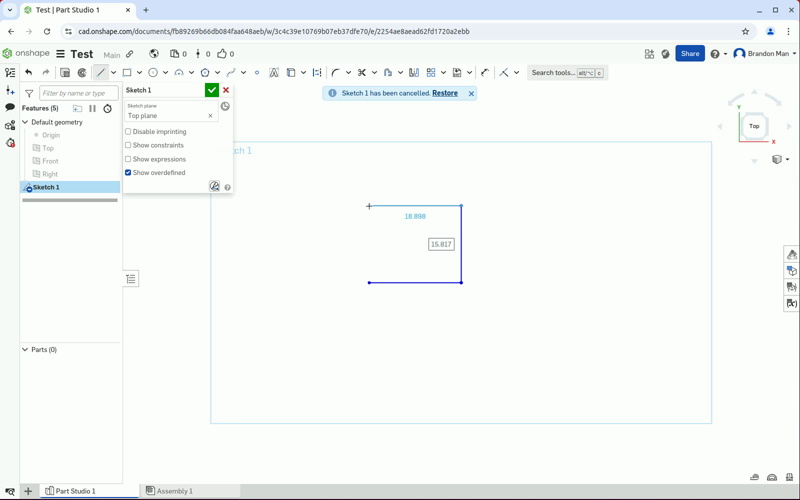
click(369, 205)
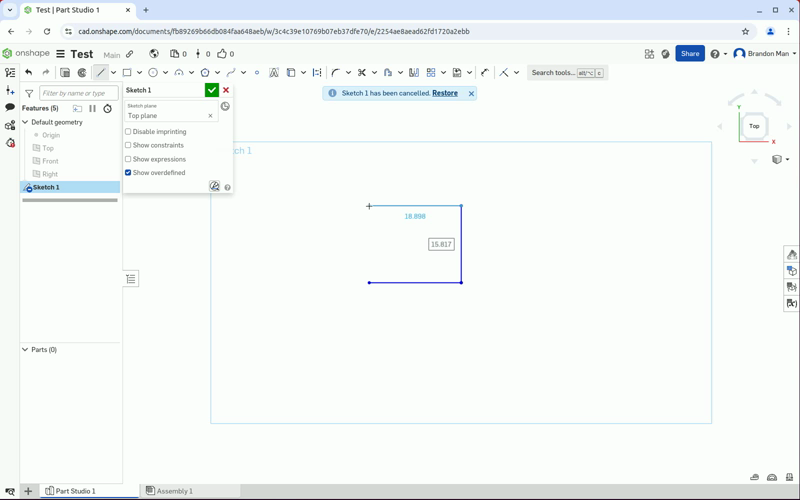
key_up(shift)
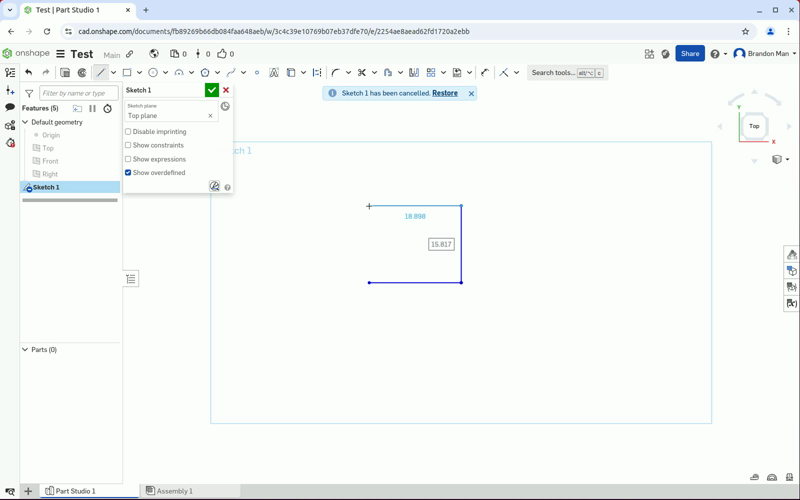
key_down(shift)
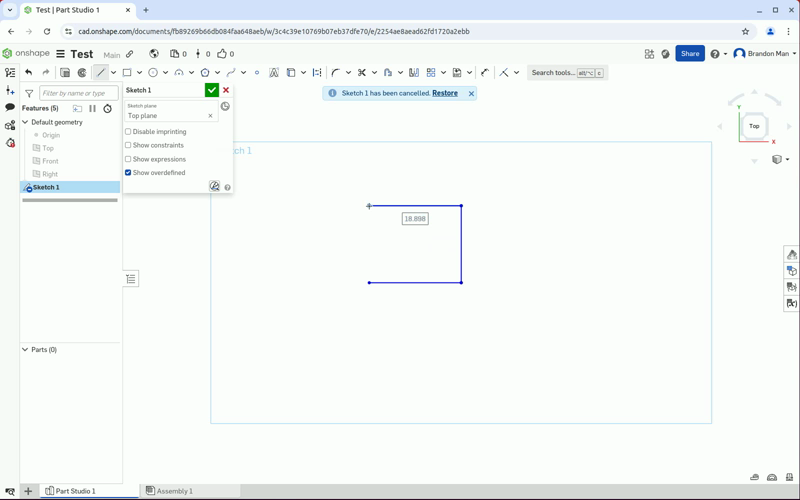
mouse_move(369, 282)
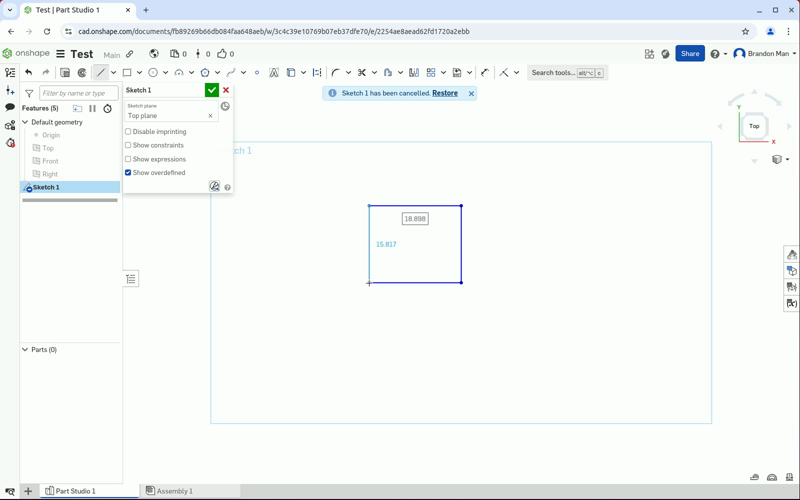
key_up(shift)
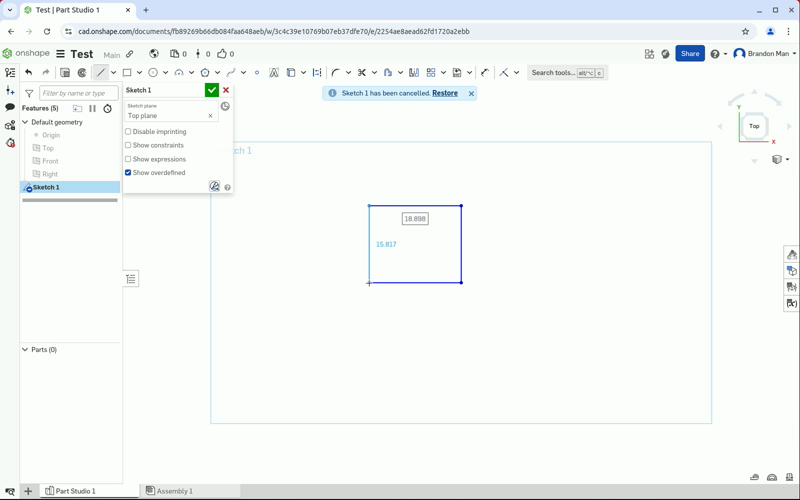
click(369, 282)
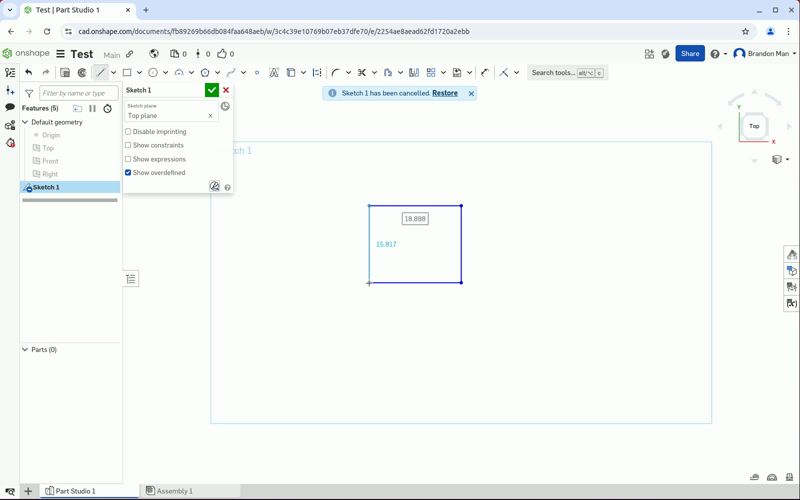
key(esc)
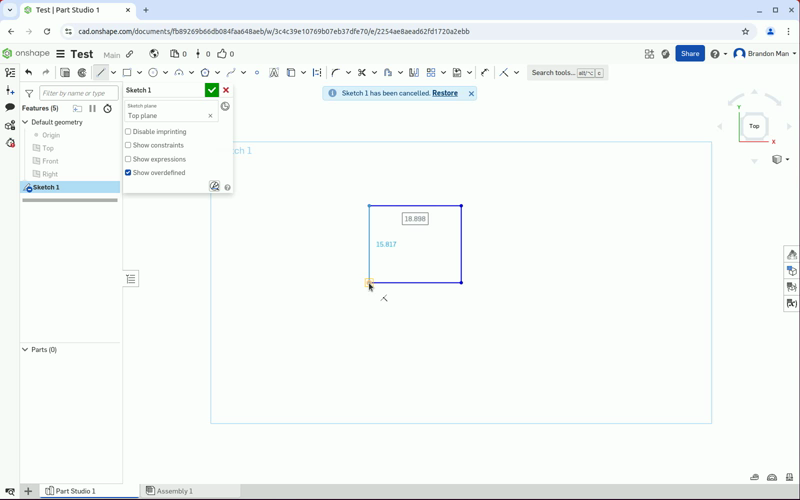
mouse_move(412, 215)
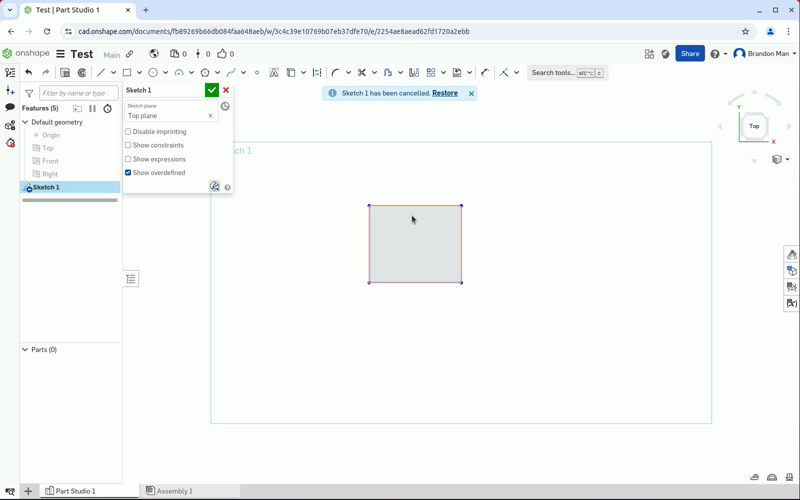
click(412, 215)
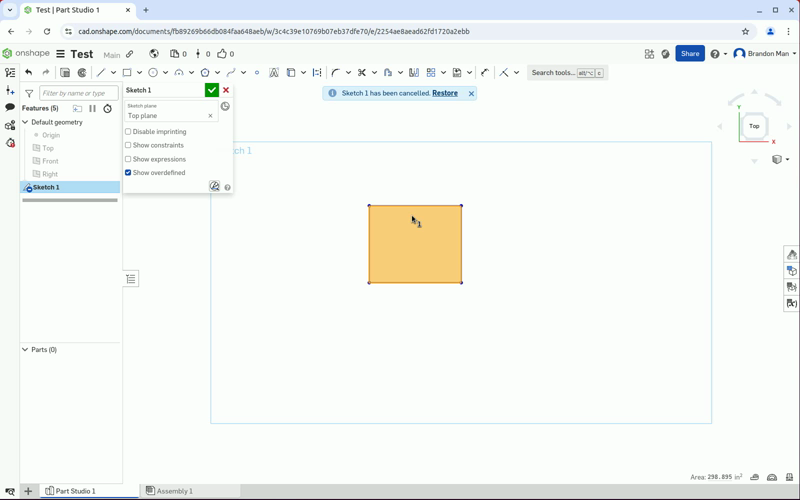
mouse_move(73, 352)
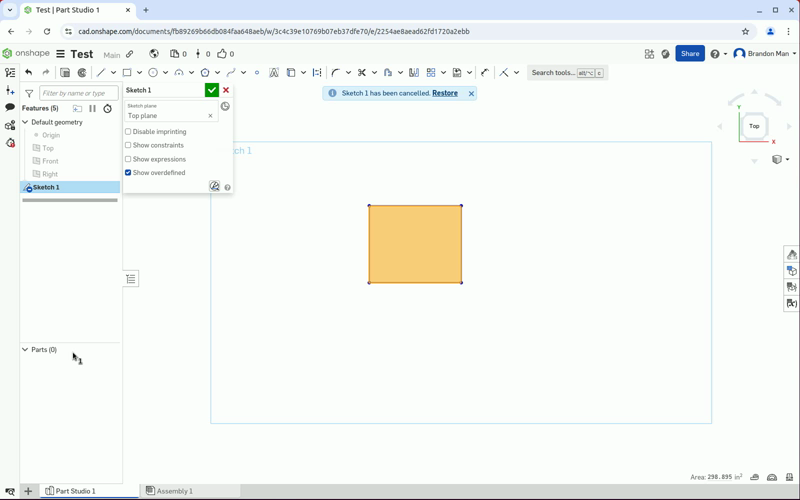
key(shift+y)
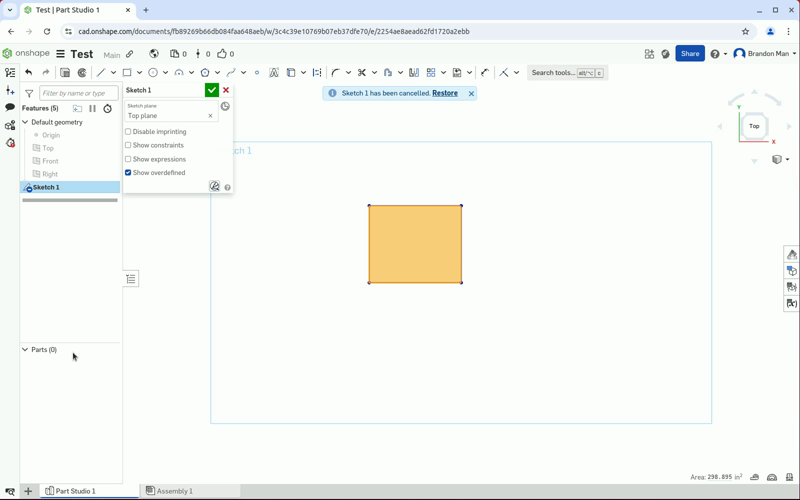
key(shift+e)
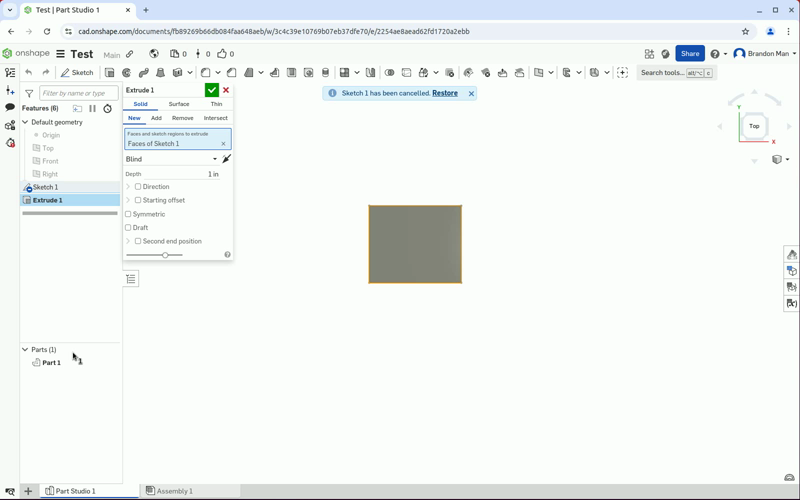
mouse_move(143, 106)
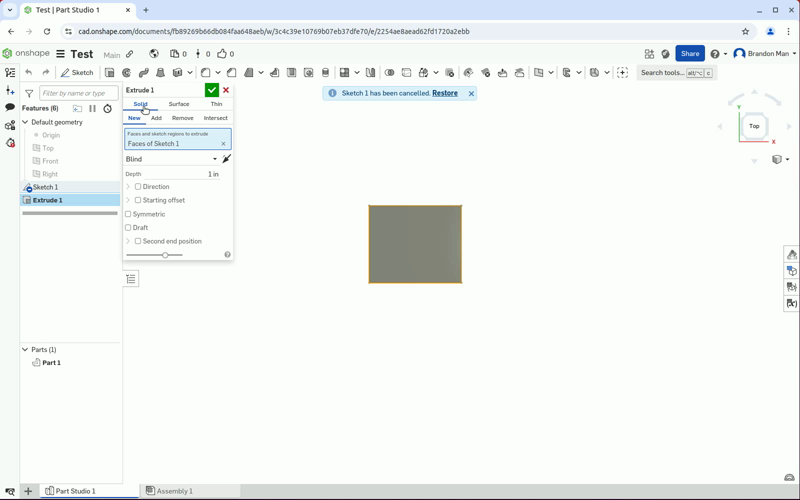
click(143, 106)
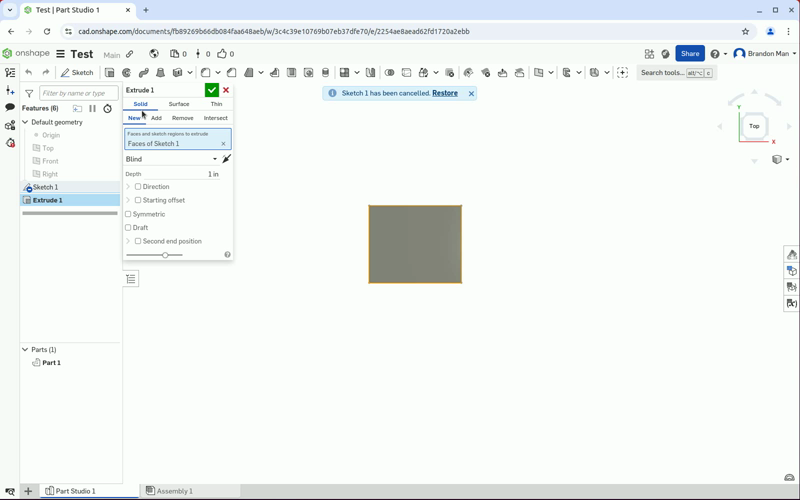
mouse_move(137, 120)
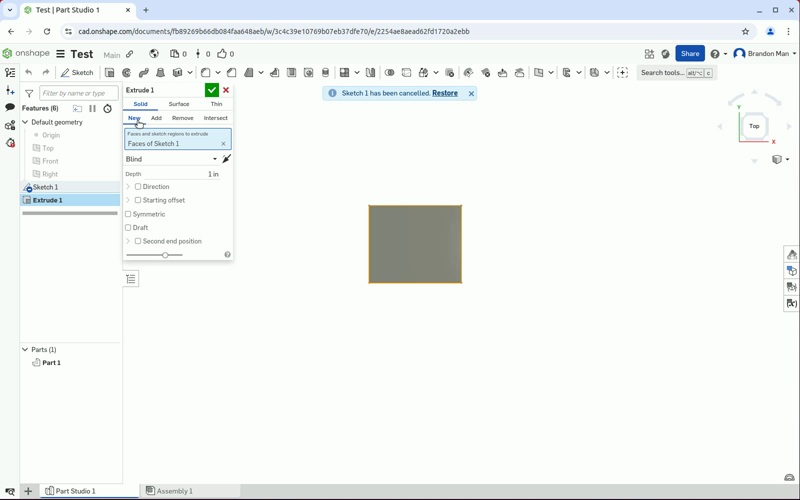
click(137, 120)
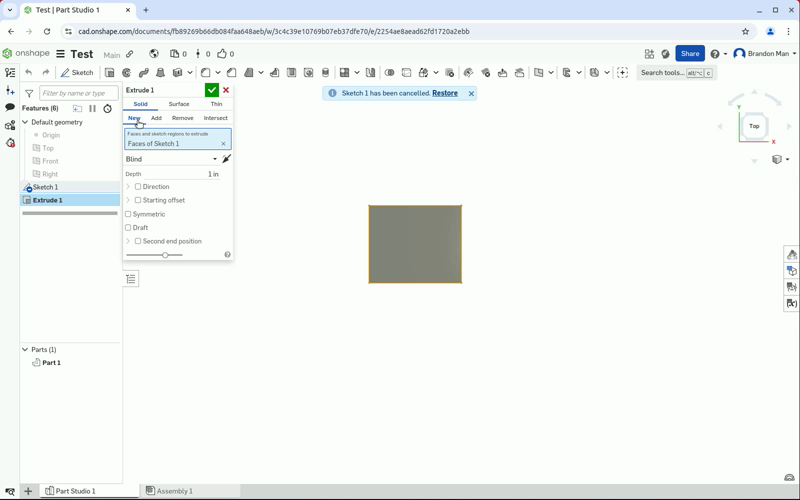
key(tab, 4)
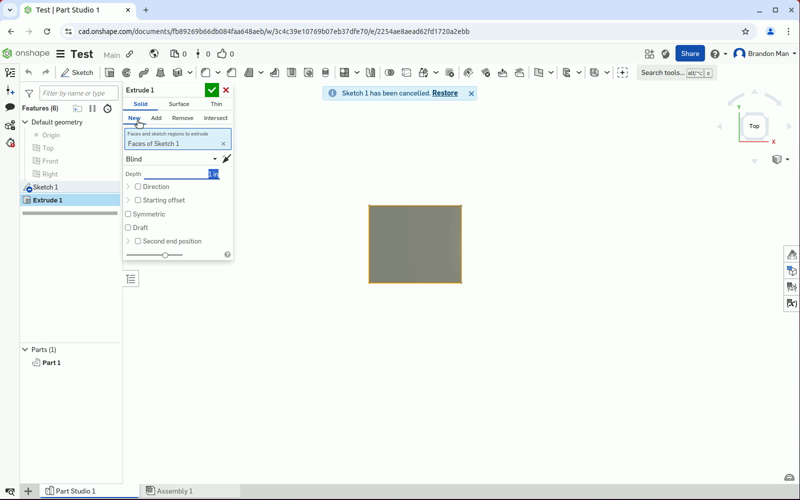
text(21.423)
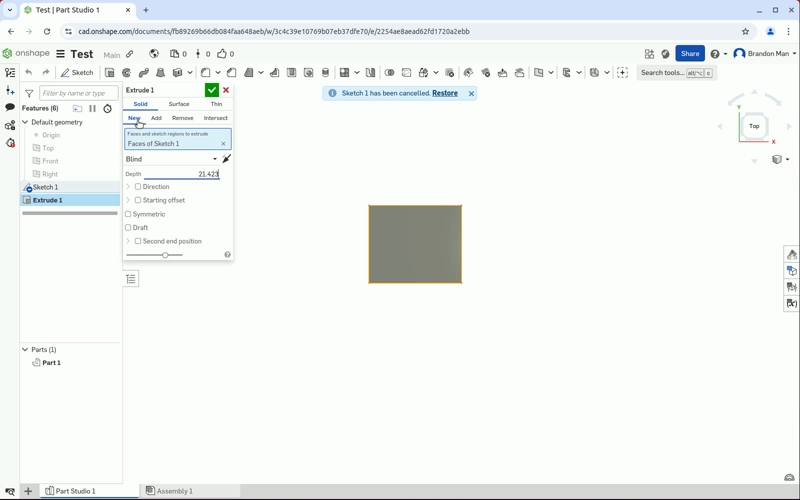
key(enter)
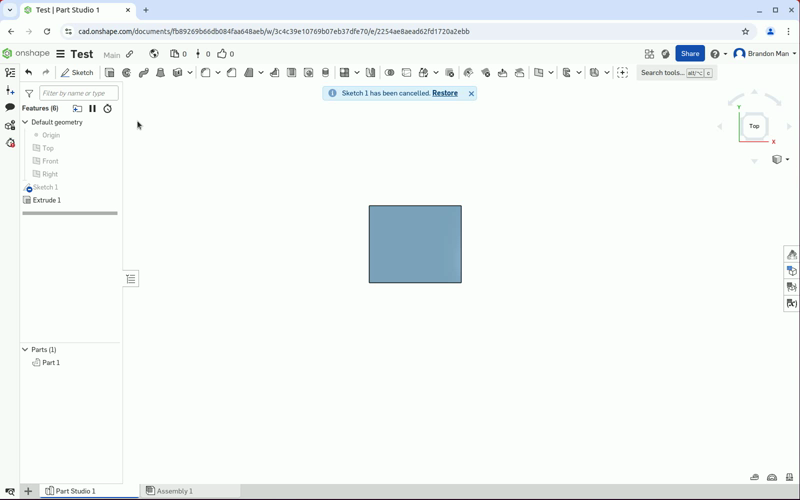
key(shift+h)
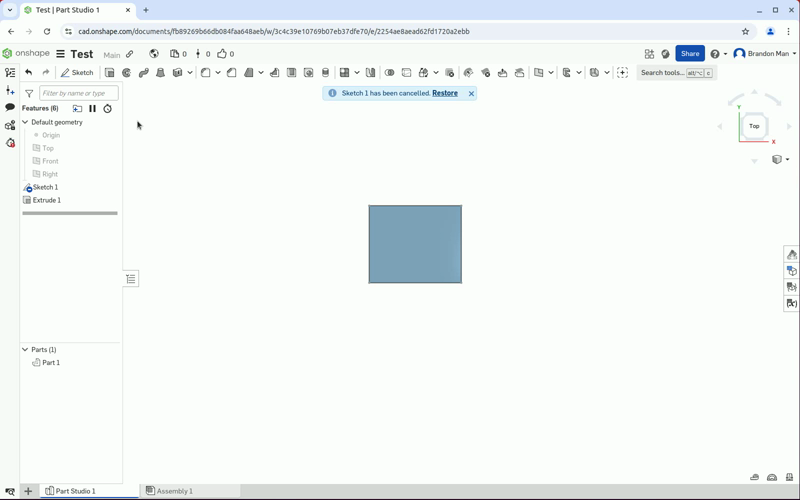
key(shift+h)
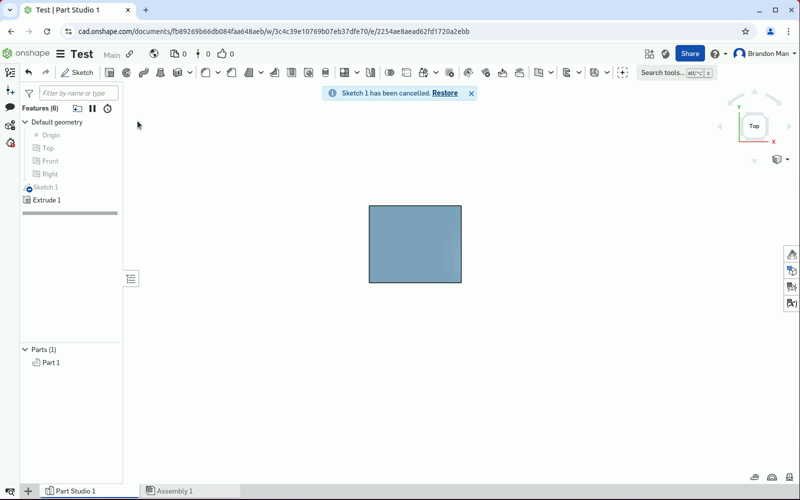
mouse_move(73, 189)
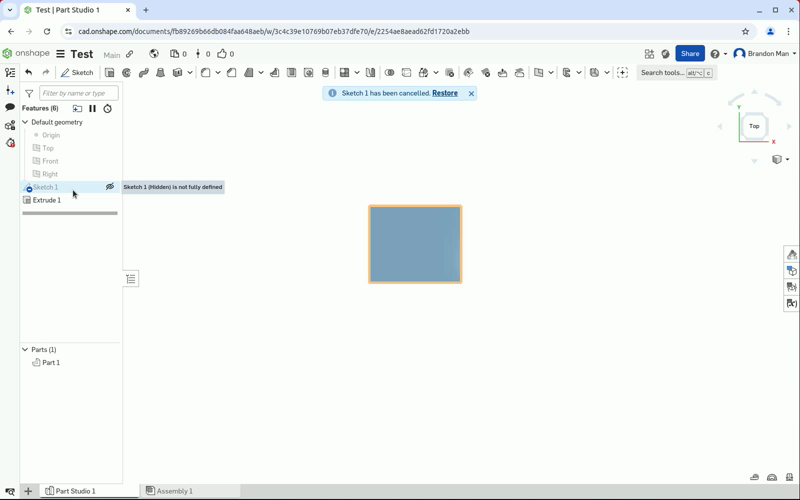
click(73, 189)
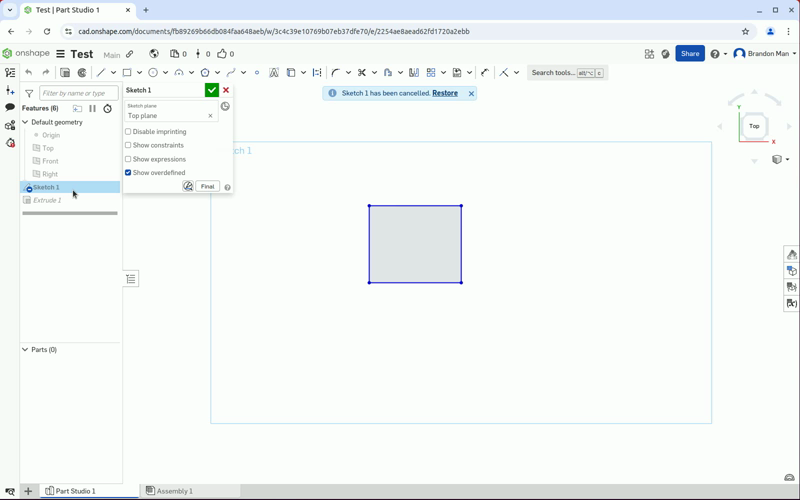
mouse_move(229, 92)
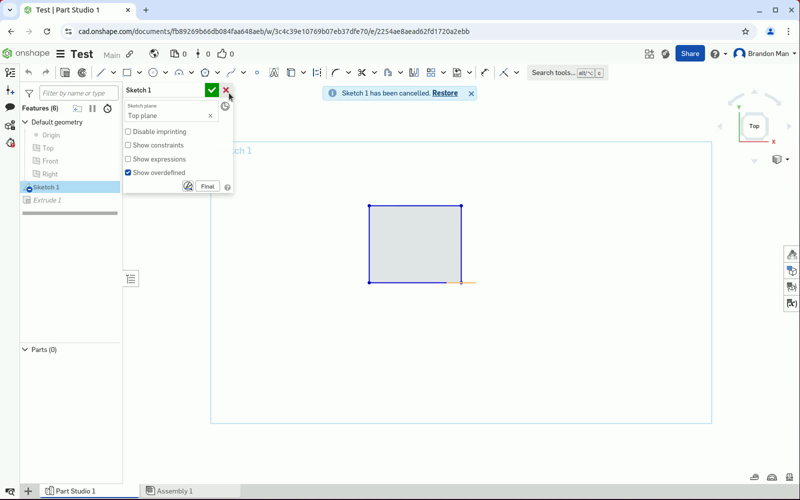
click(229, 92)
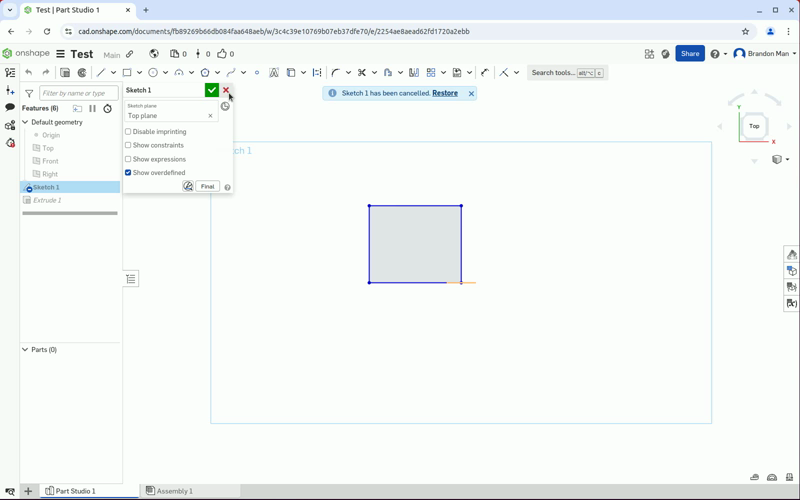
key(shift+s)
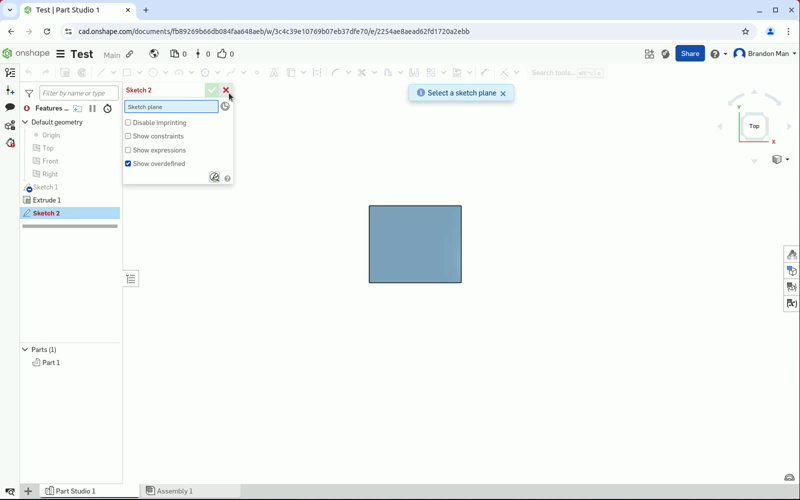
mouse_move(73, 150)
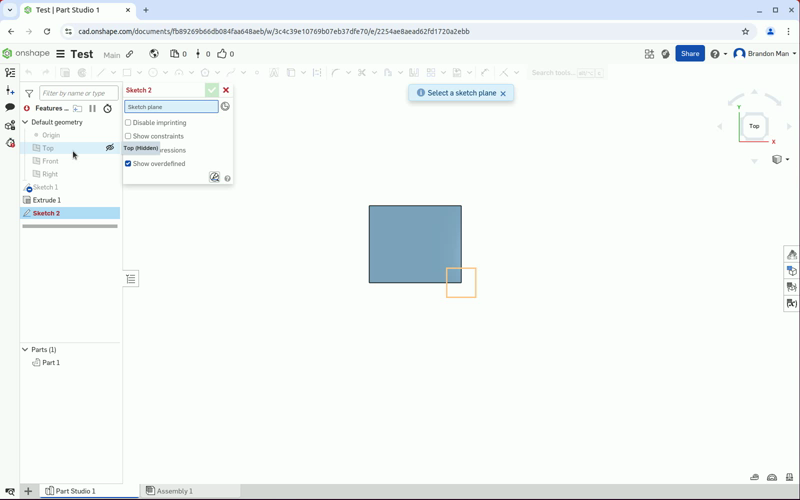
click(73, 150)
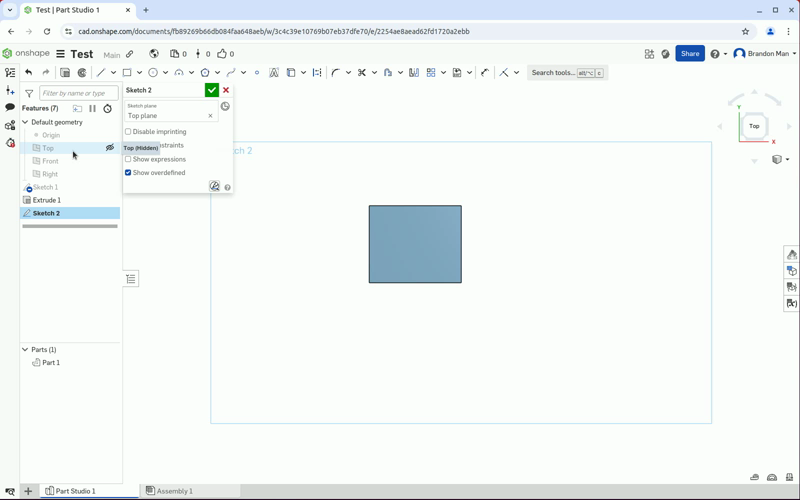
mouse_move(73, 352)
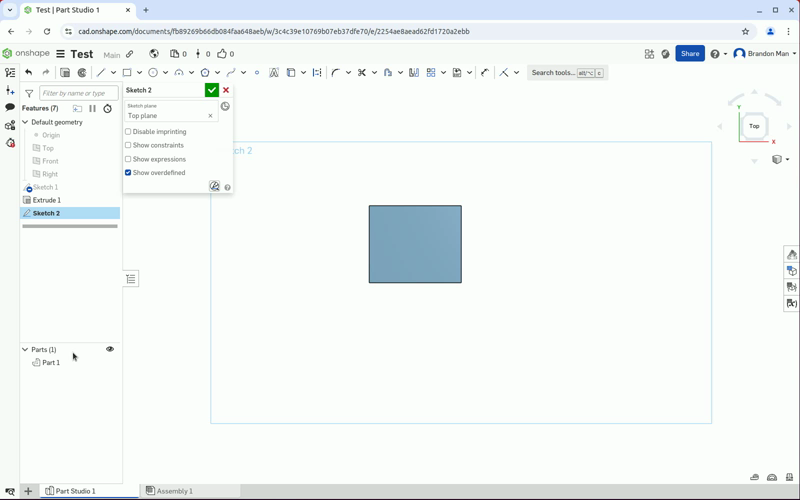
key(y)
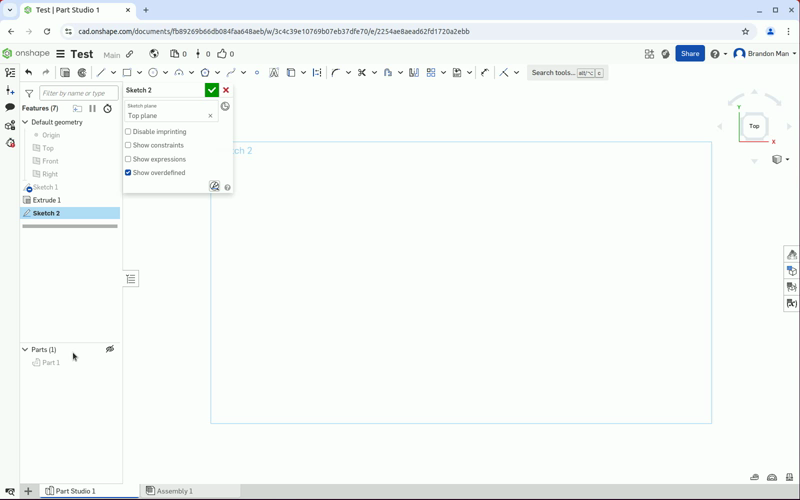
key(l)
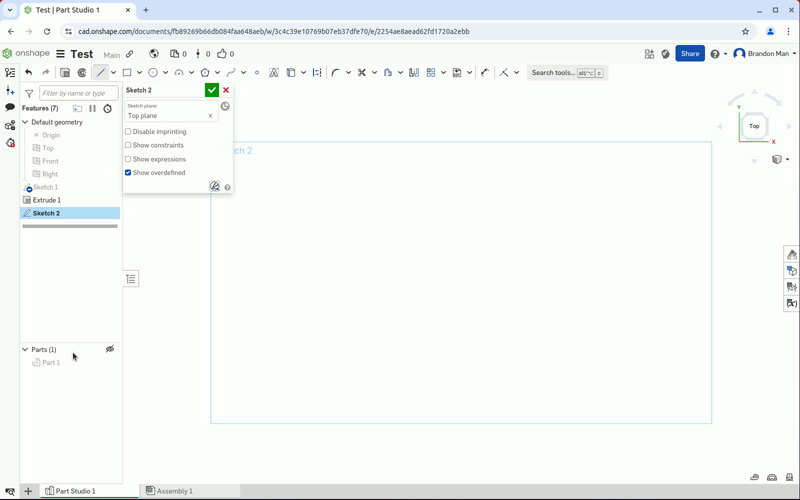
key_down(shift)
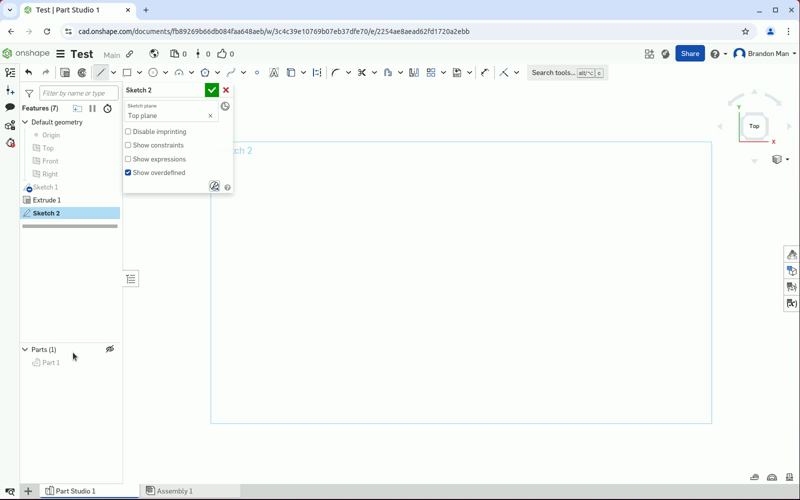
mouse_move(460, 375)
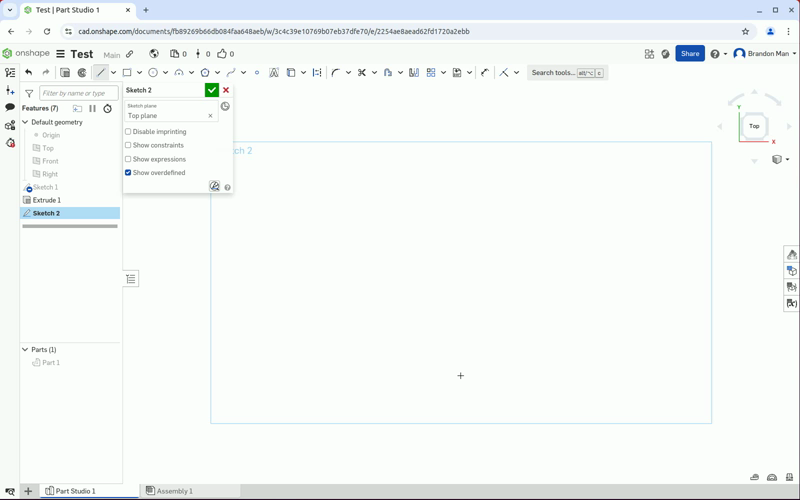
click(460, 375)
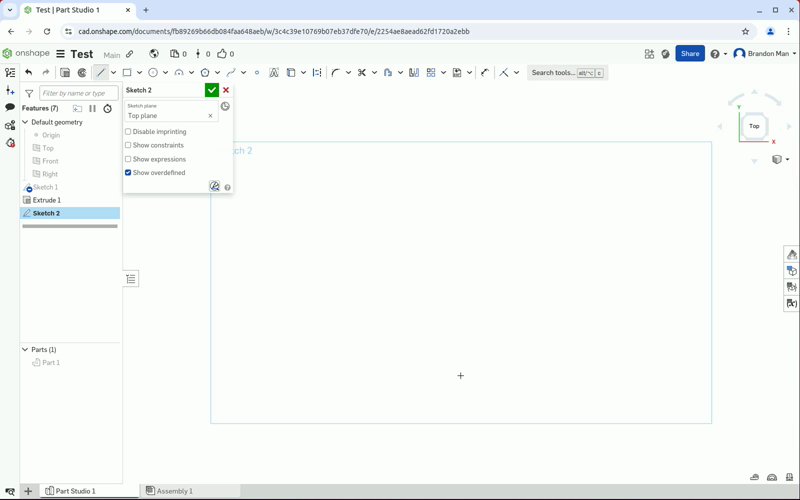
key_up(shift)
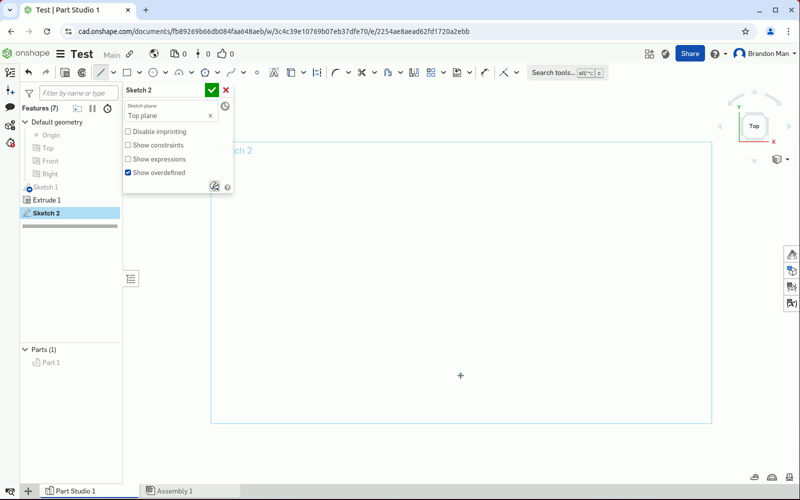
key_down(shift)
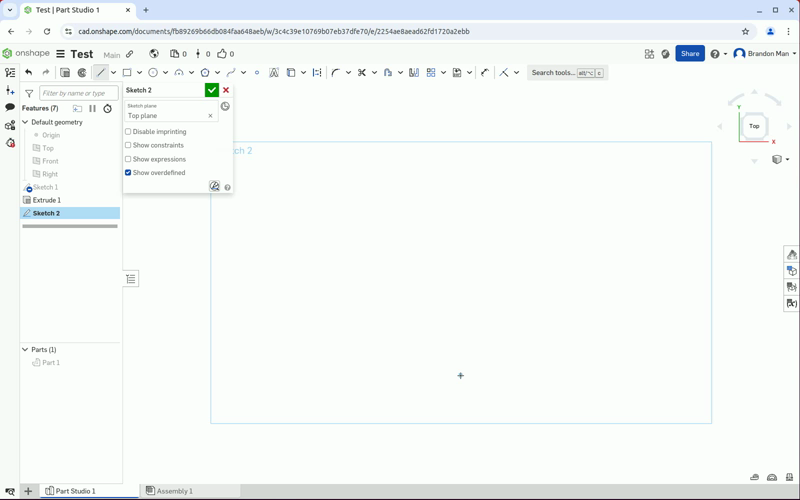
mouse_move(540, 375)
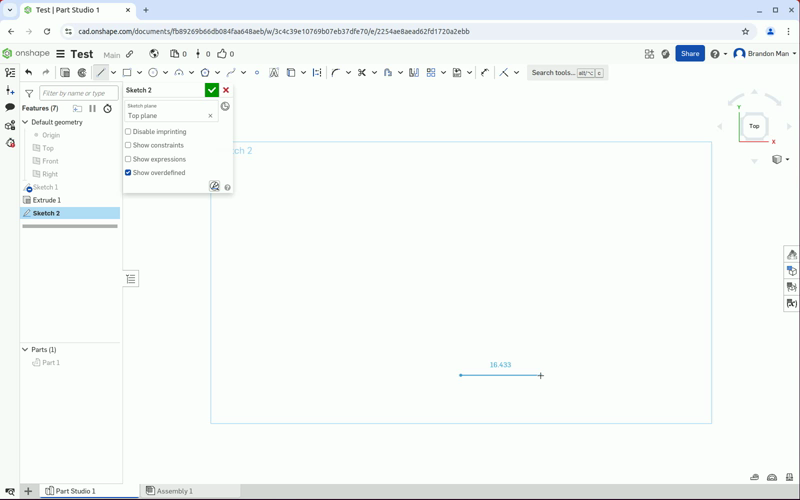
click(540, 375)
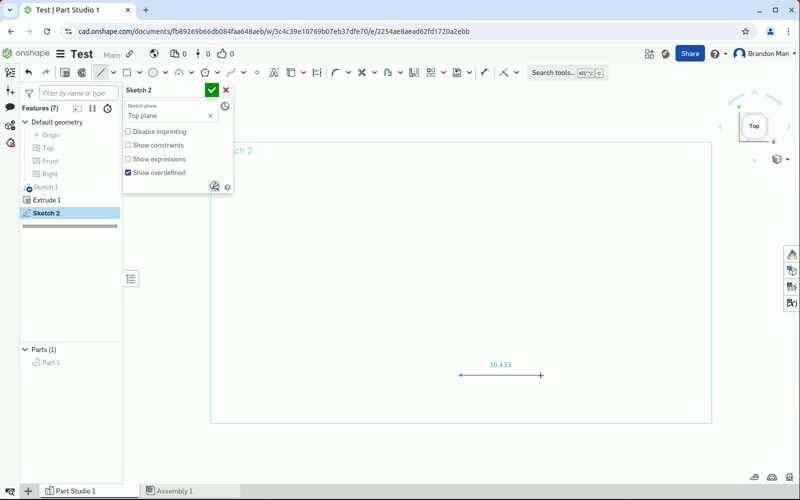
key_up(shift)
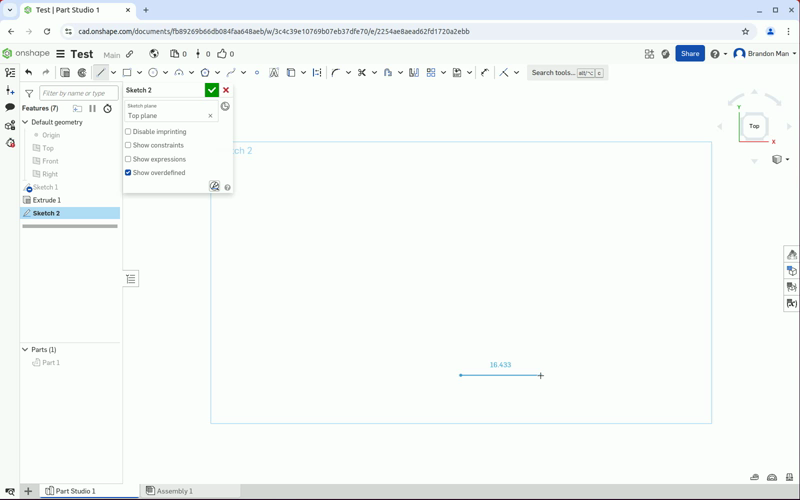
key_down(shift)
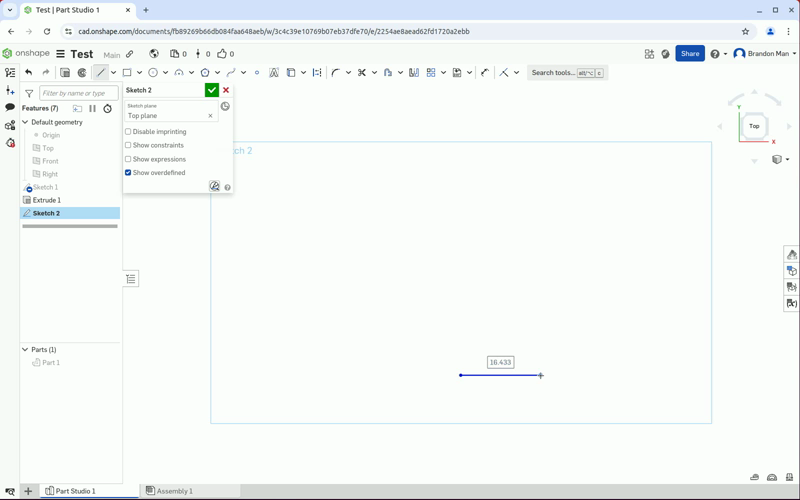
mouse_move(540, 282)
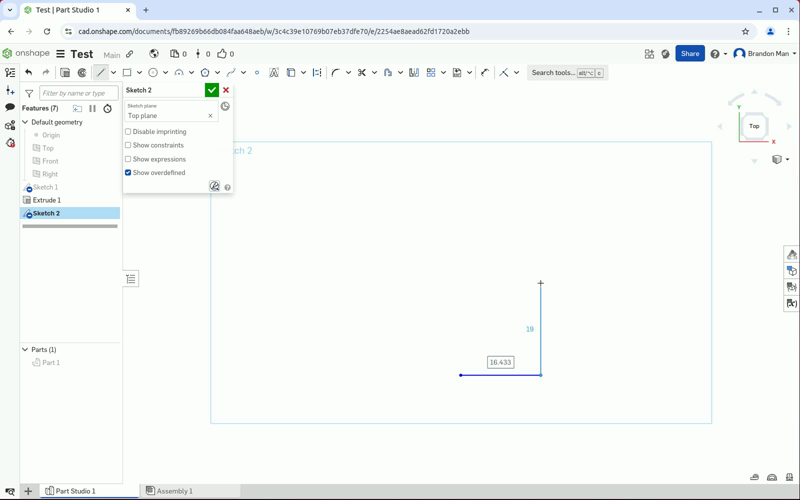
click(540, 282)
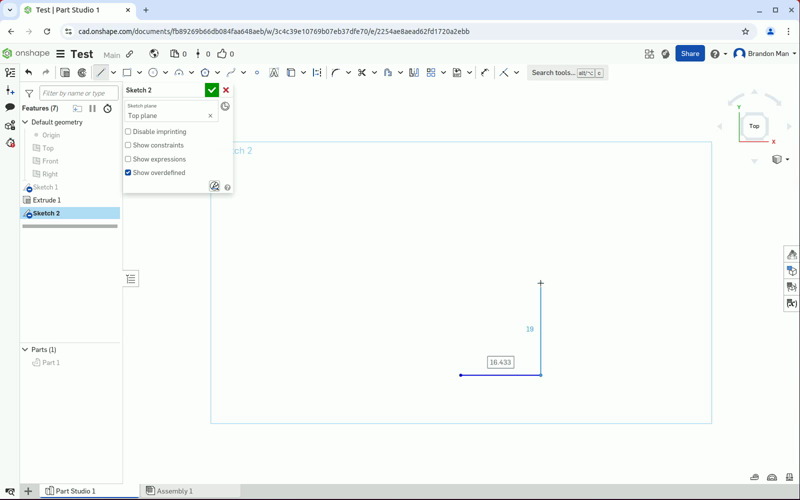
key_up(shift)
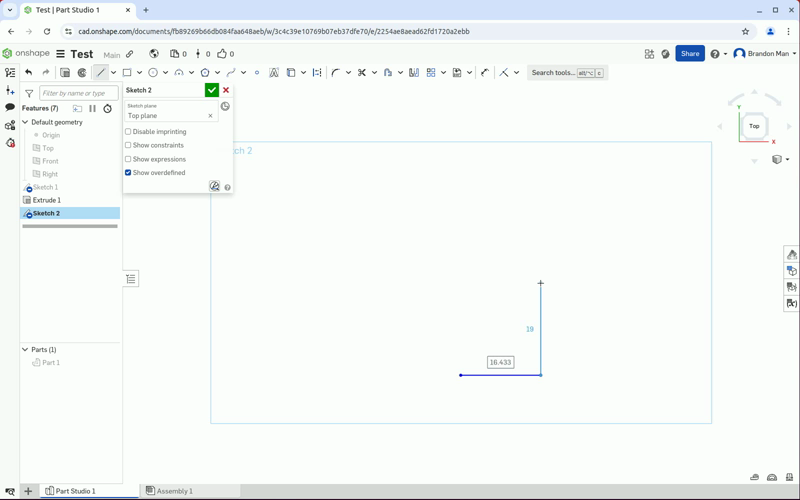
key_down(shift)
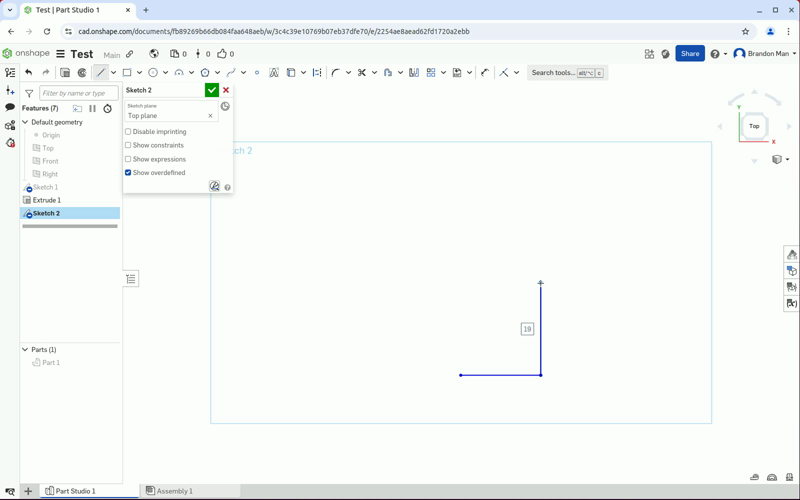
mouse_move(460, 282)
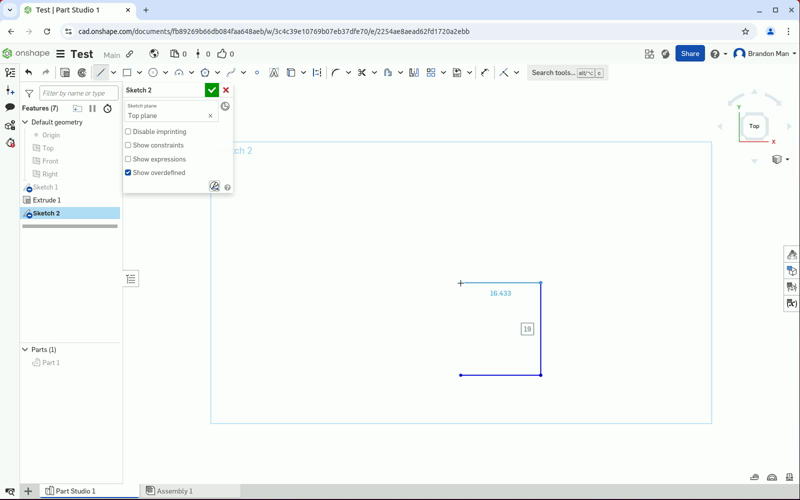
click(460, 282)
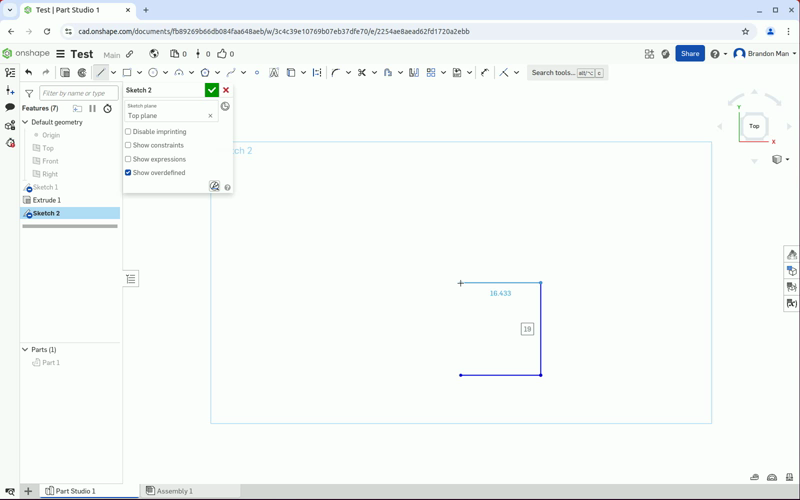
key_up(shift)
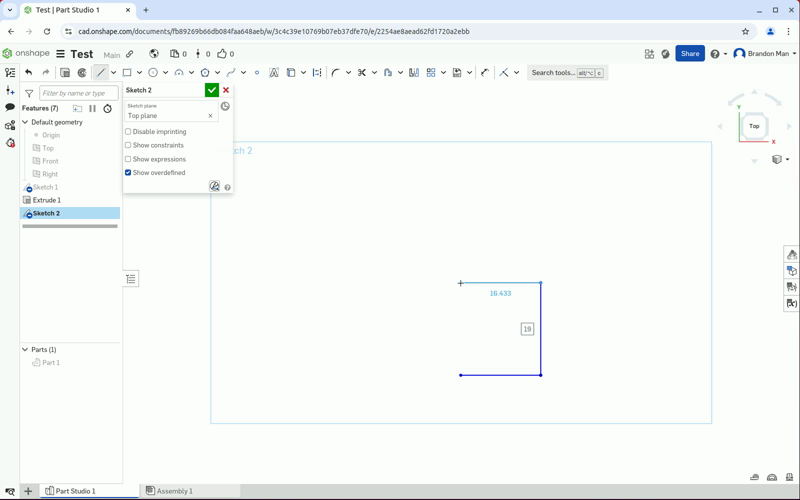
key_down(shift)
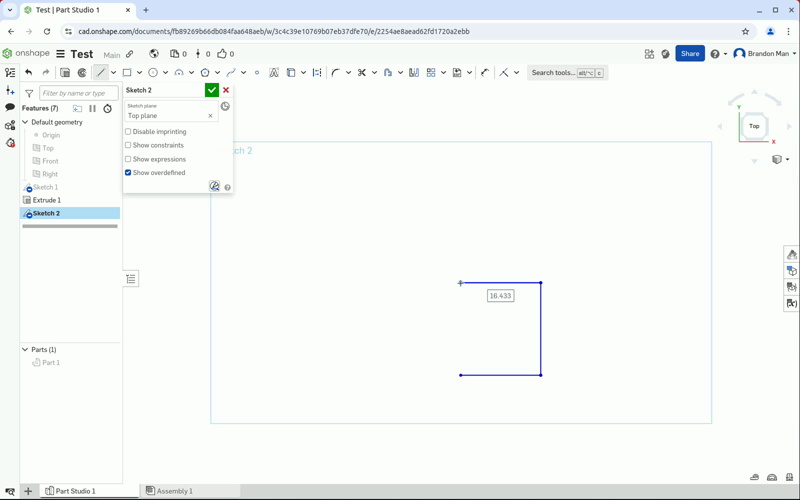
mouse_move(460, 375)
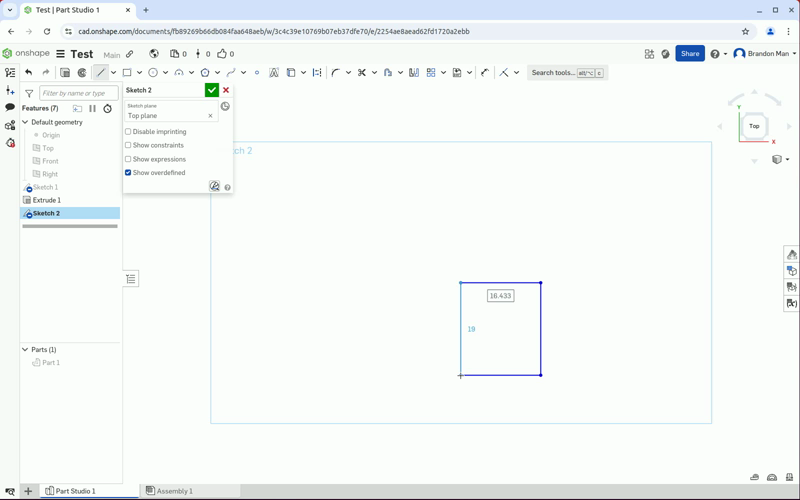
key_up(shift)
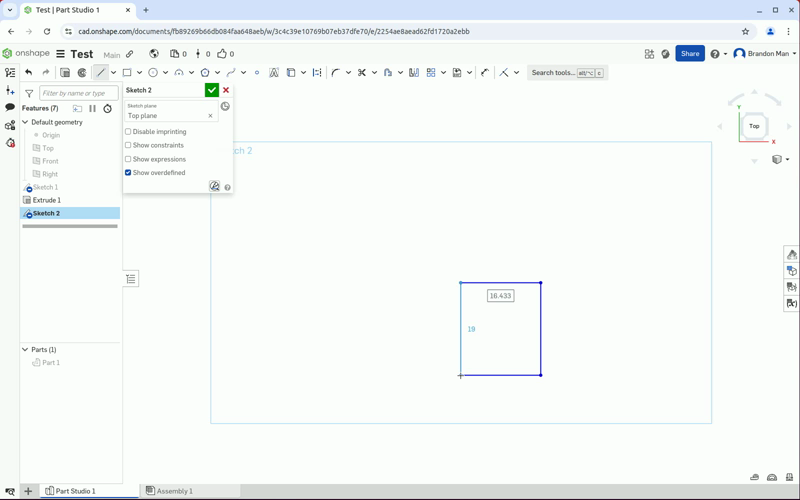
click(460, 375)
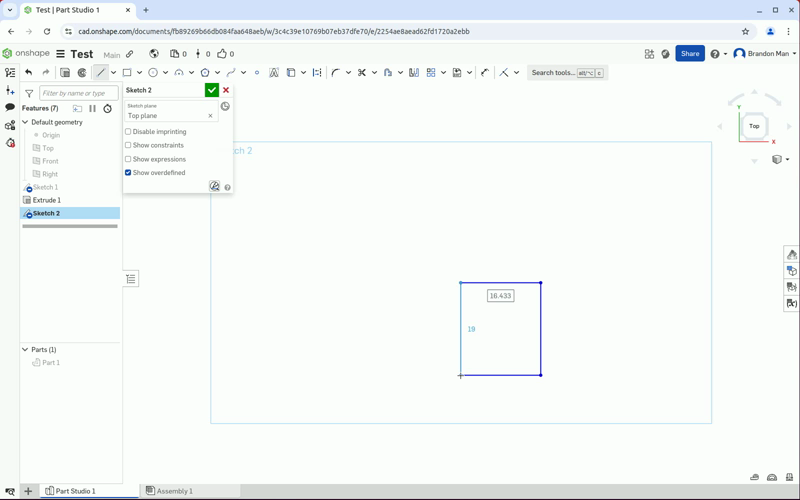
key(esc)
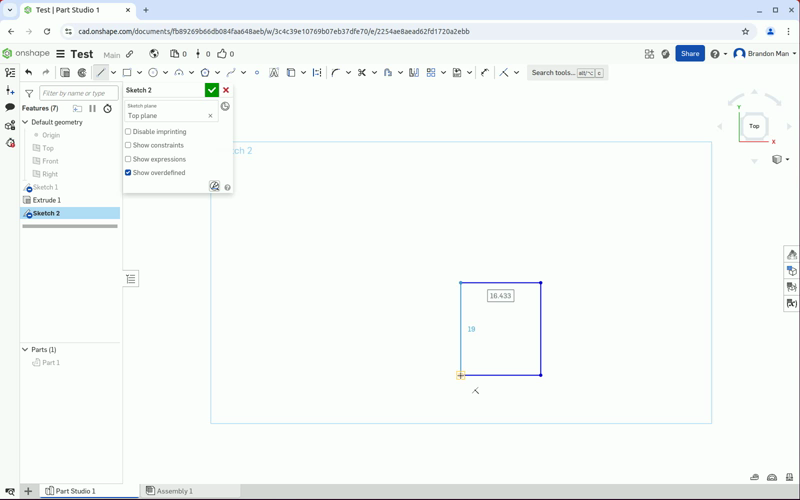
mouse_move(535, 346)
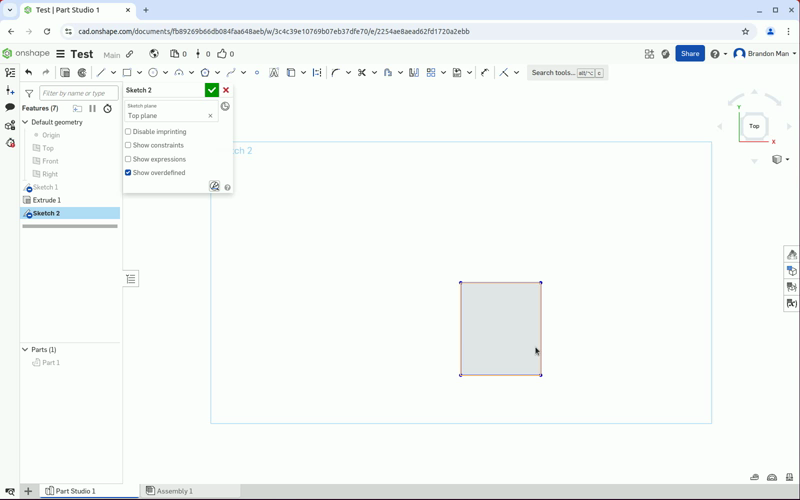
click(535, 346)
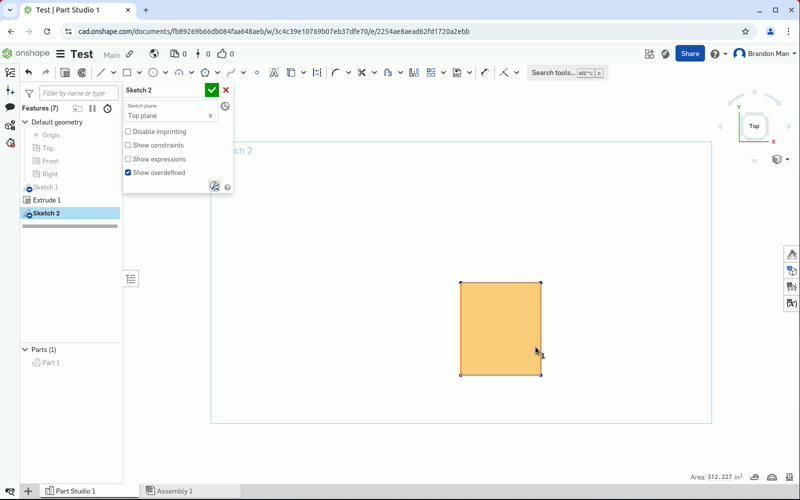
mouse_move(73, 352)
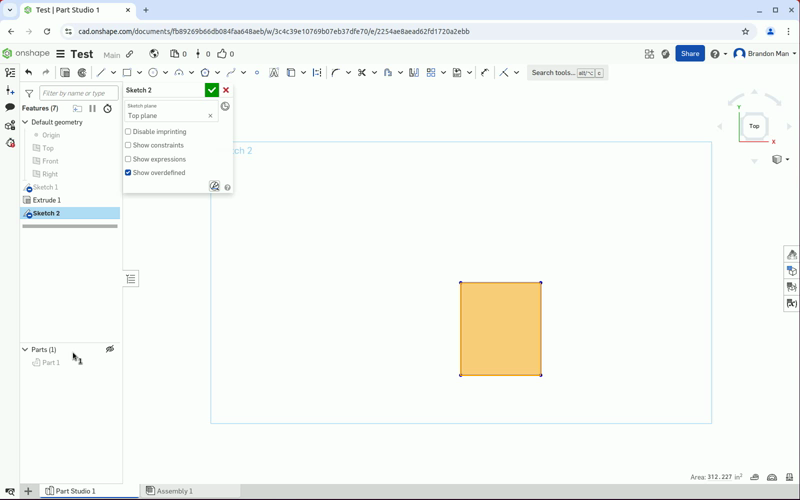
key(shift+y)
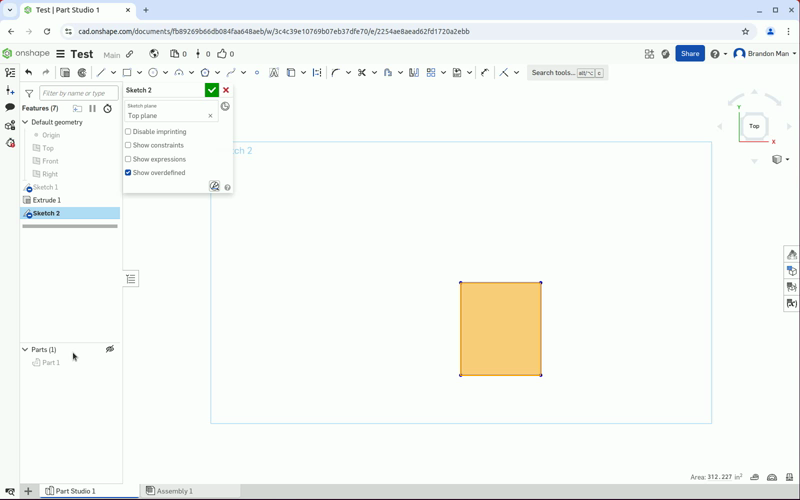
key(shift+e)
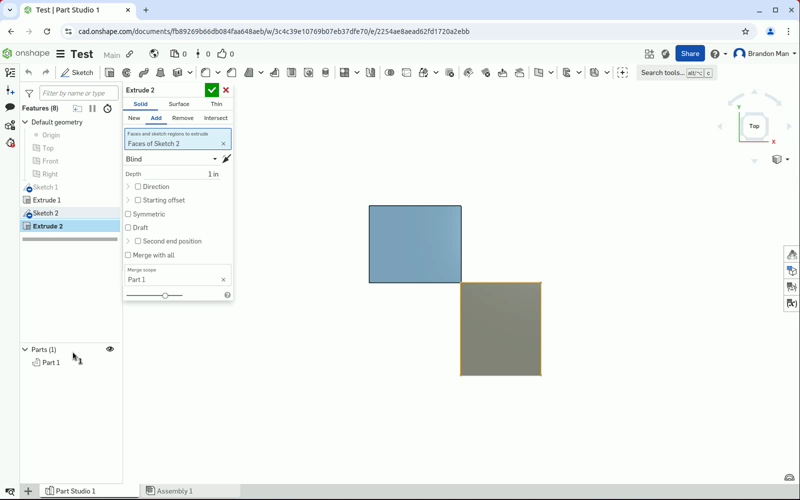
mouse_move(143, 106)
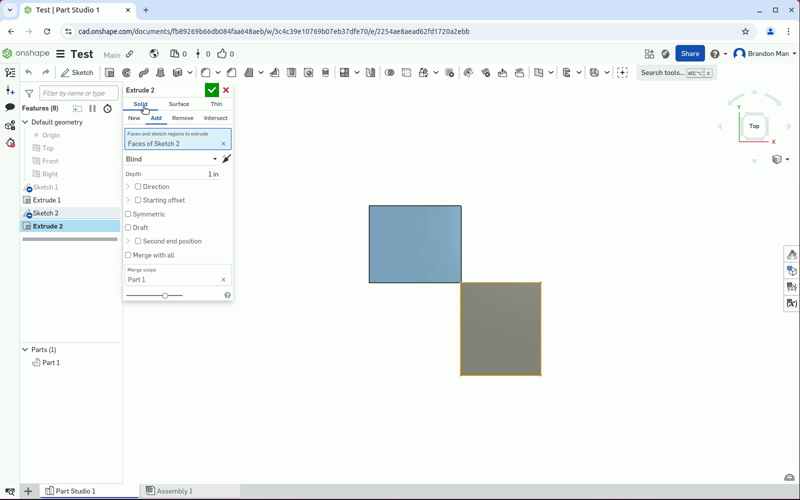
click(143, 106)
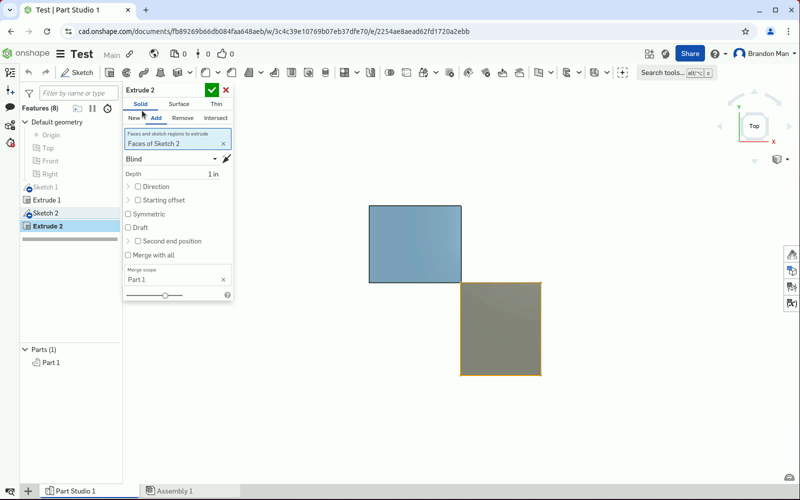
mouse_move(137, 120)
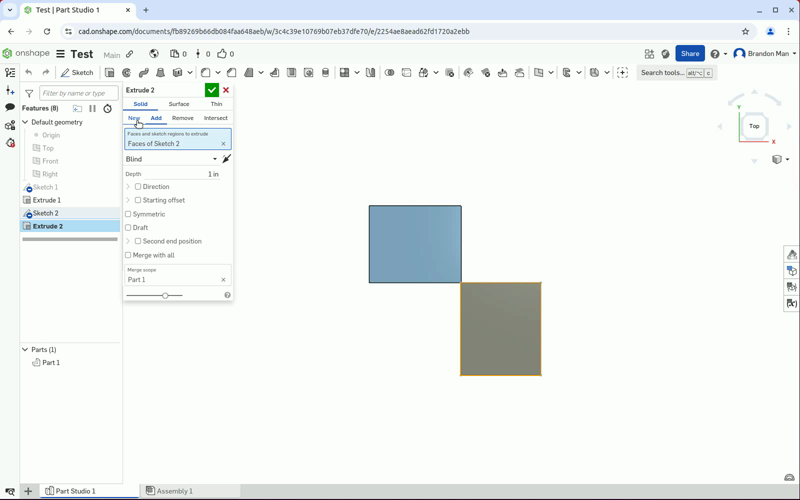
click(137, 120)
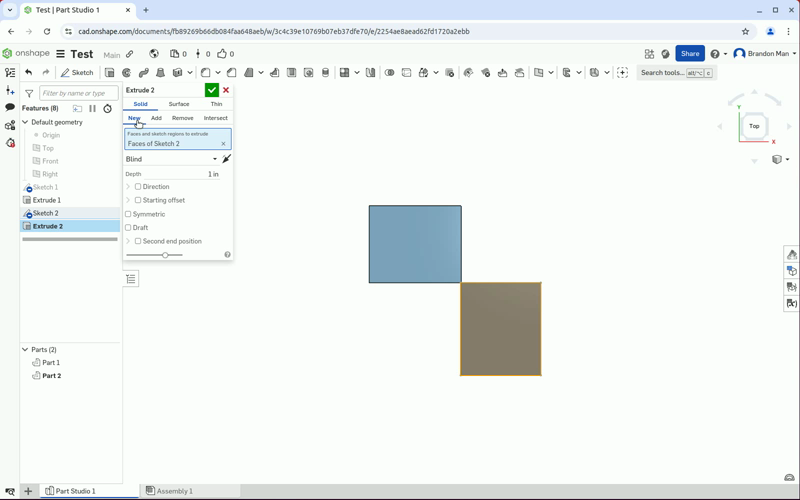
key(tab, 4)
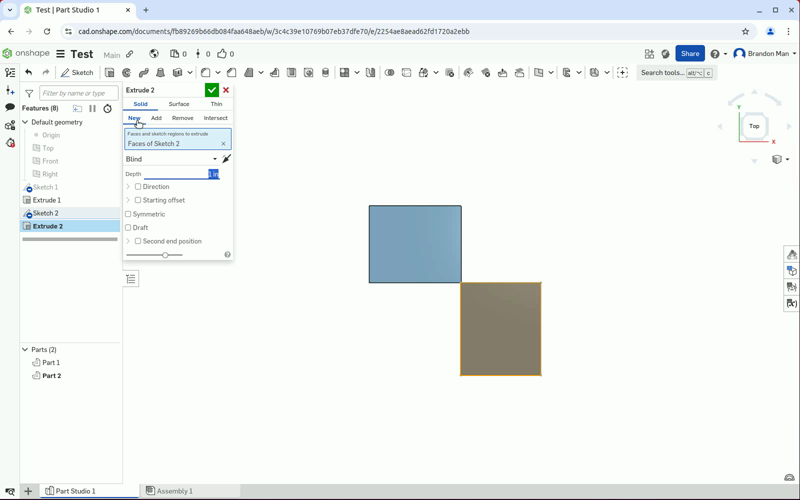
text(22.627)
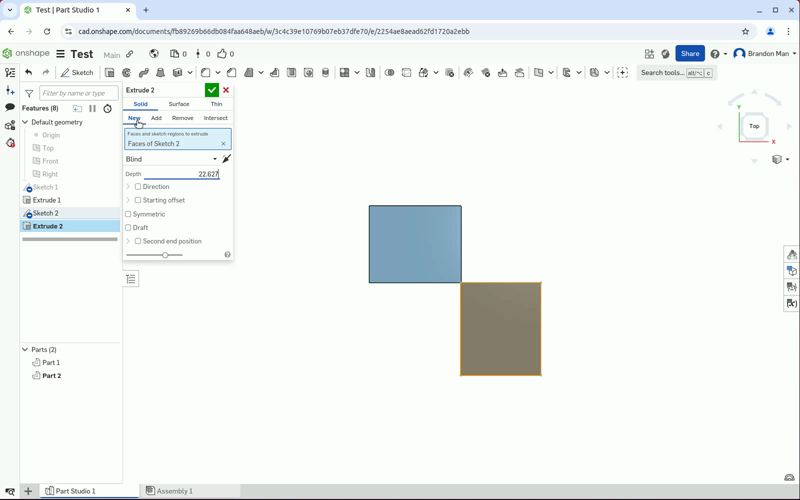
key(enter)
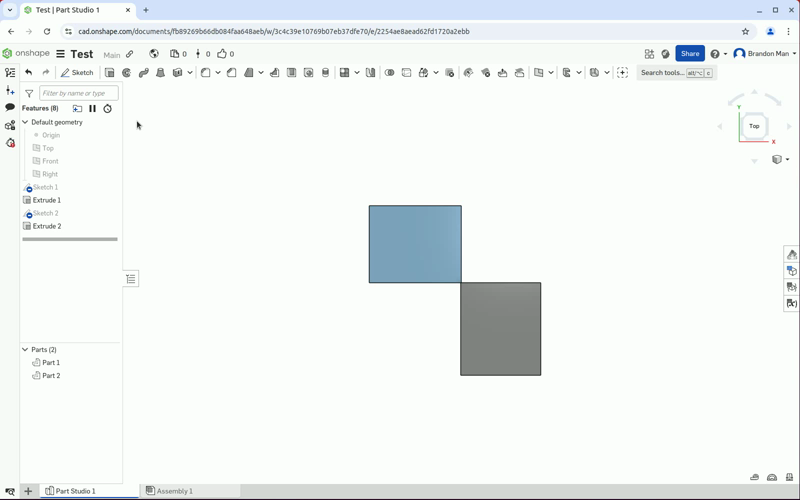
key(shift+h)
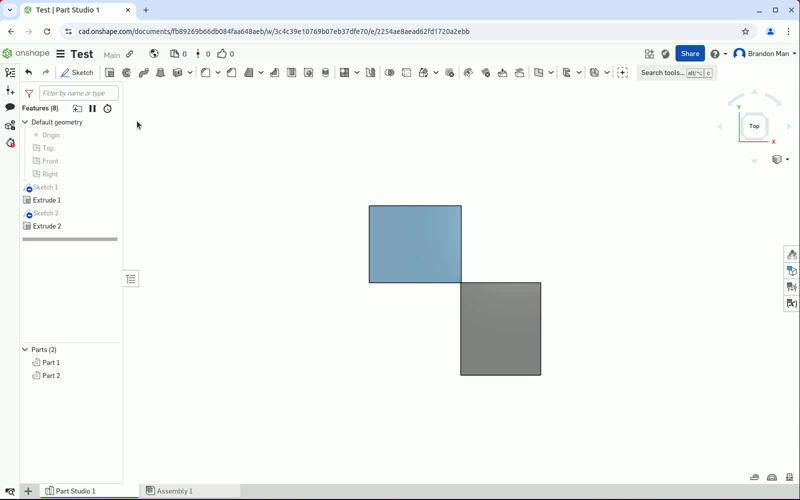
key(shift+h)
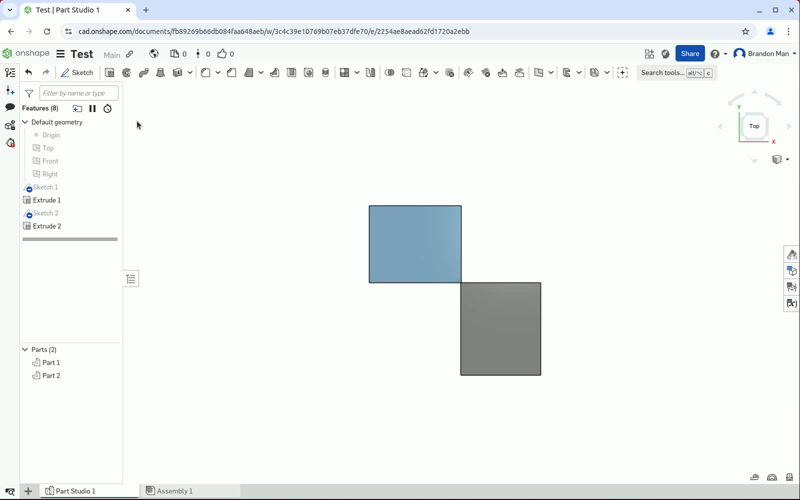
mouse_move(73, 189)
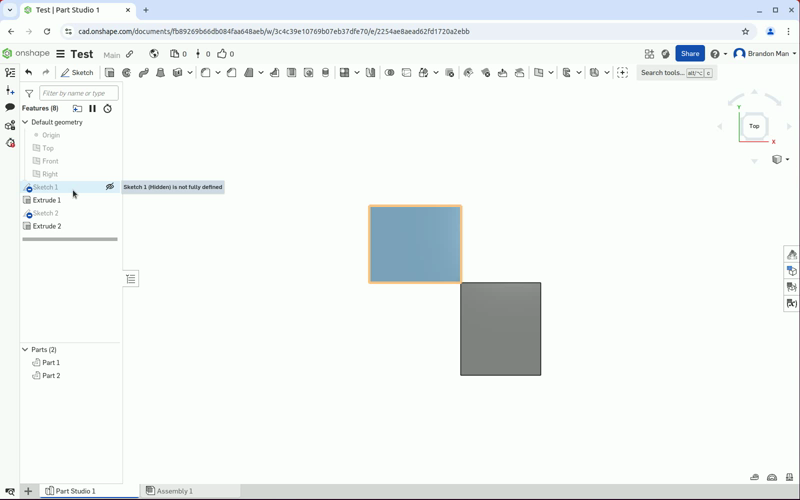
click(73, 189)
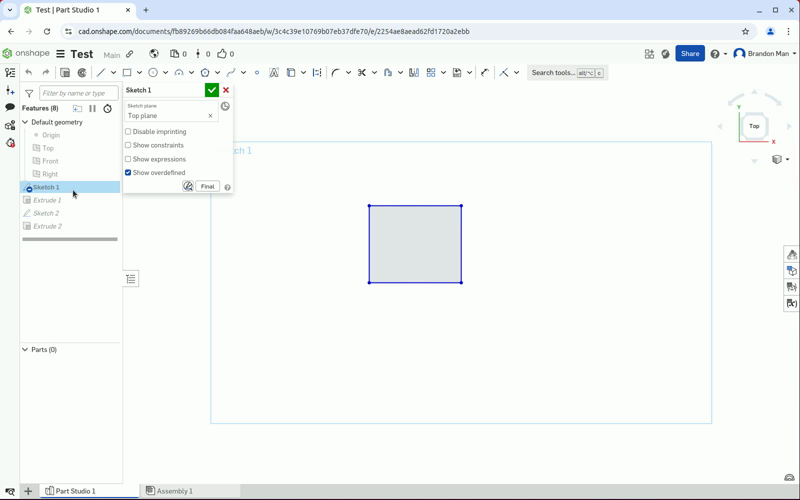
mouse_move(229, 92)
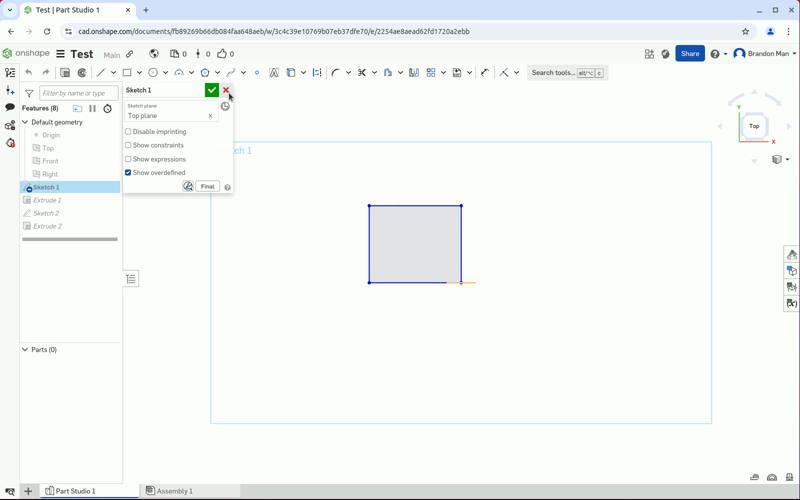
click(229, 92)
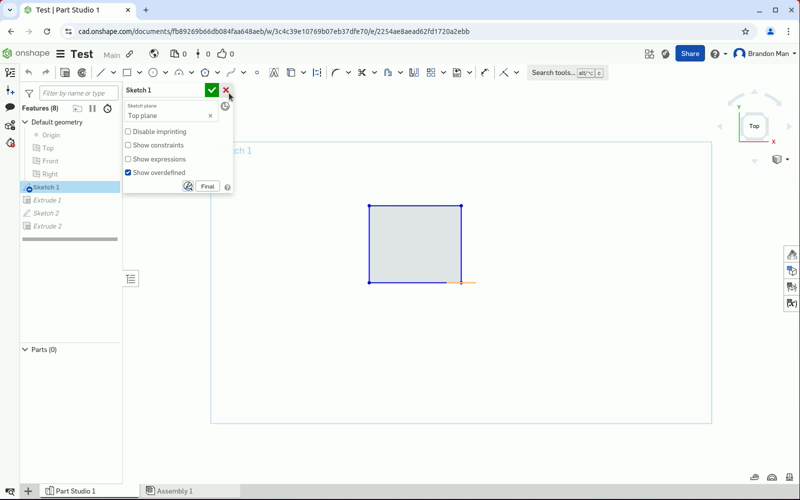
key(shift+s)
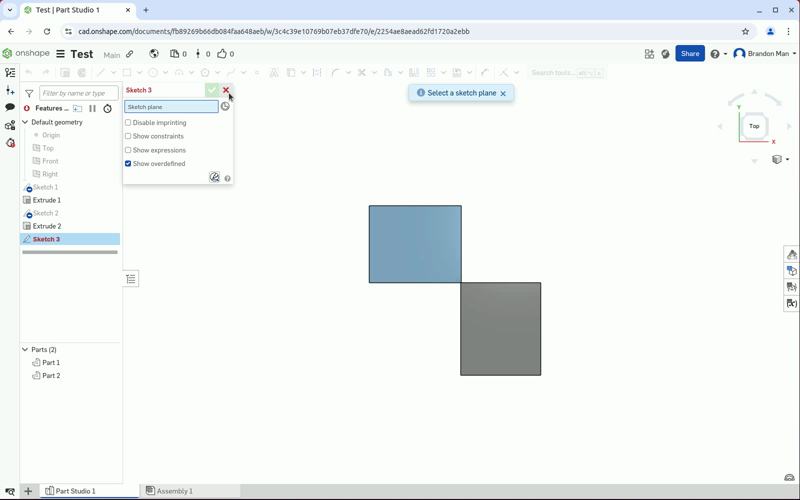
mouse_move(73, 150)
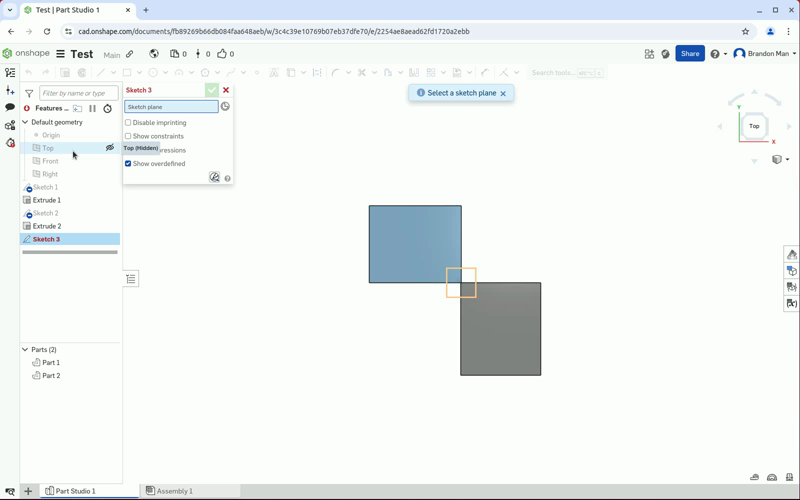
click(73, 150)
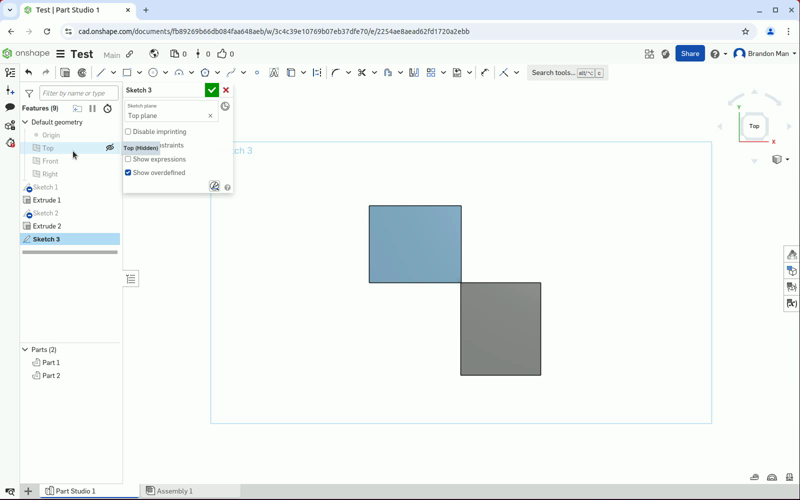
mouse_move(73, 352)
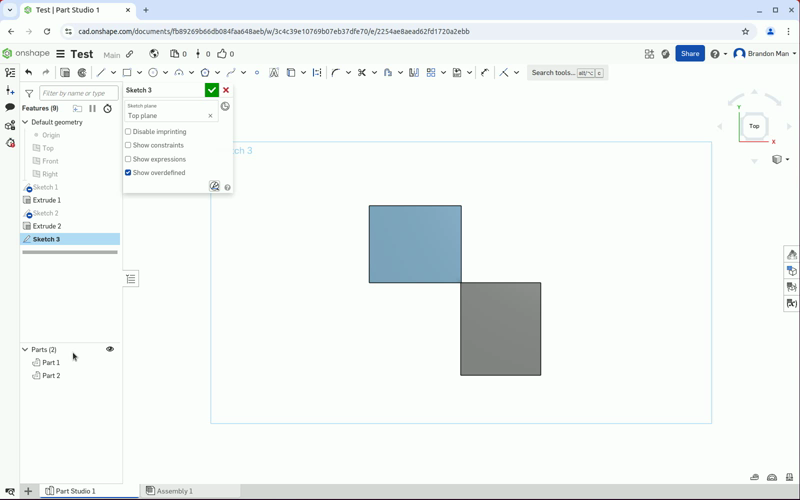
key(y)
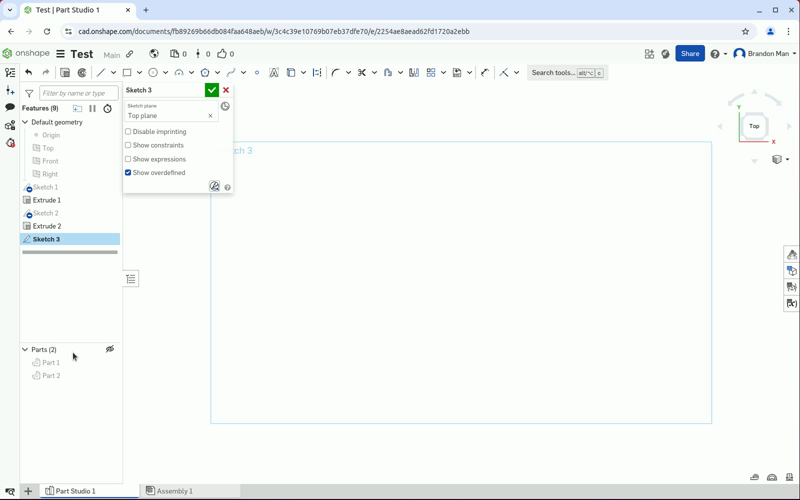
key(l)
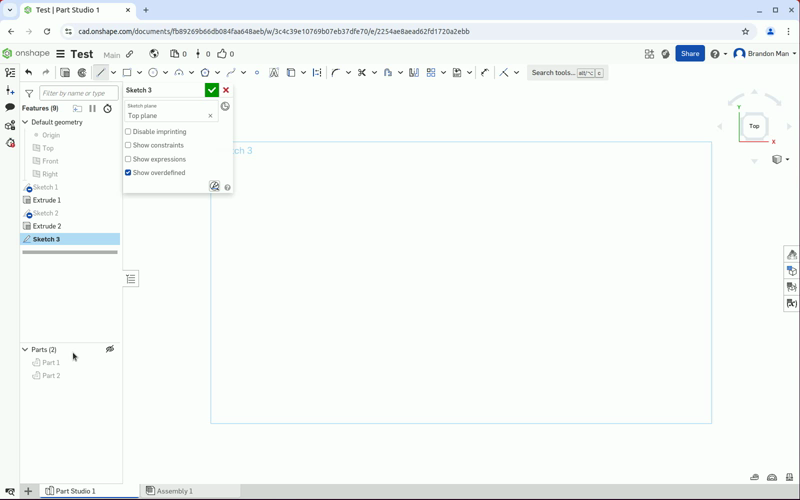
key_down(shift)
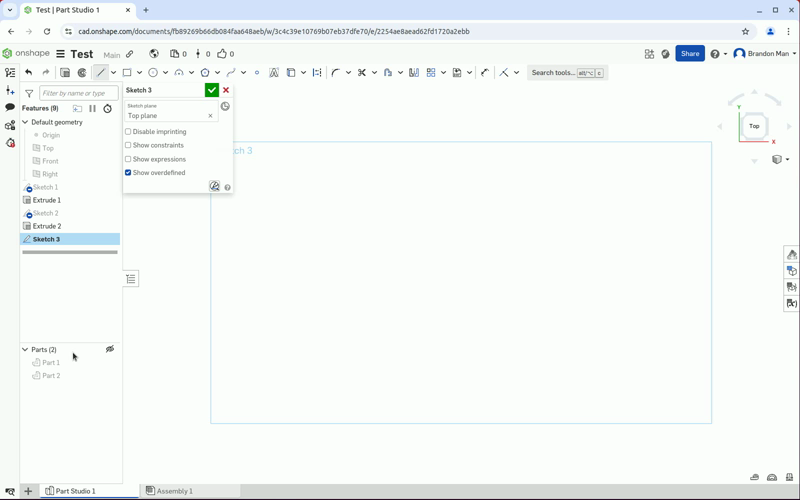
mouse_move(460, 282)
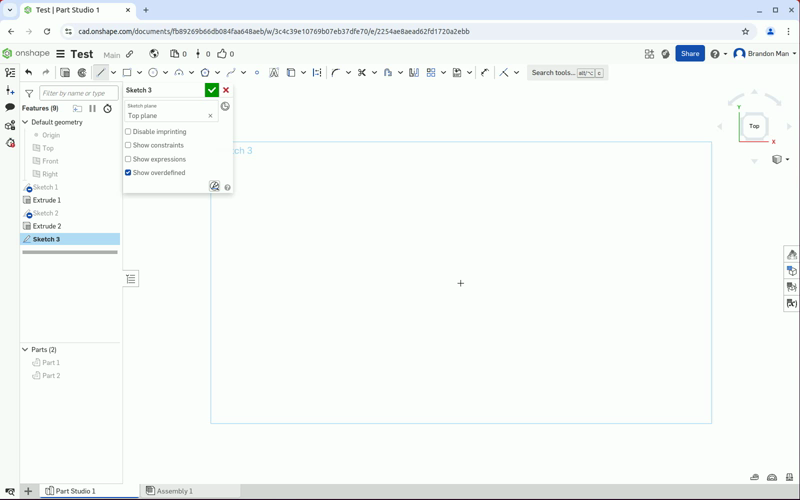
click(460, 282)
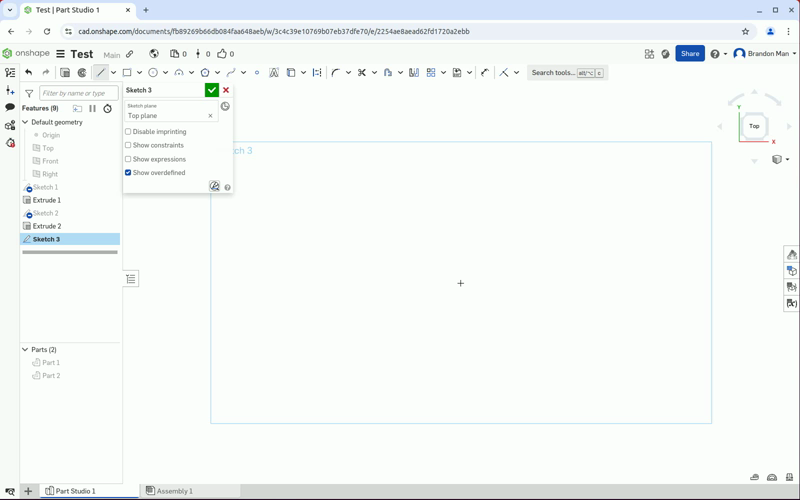
key_up(shift)
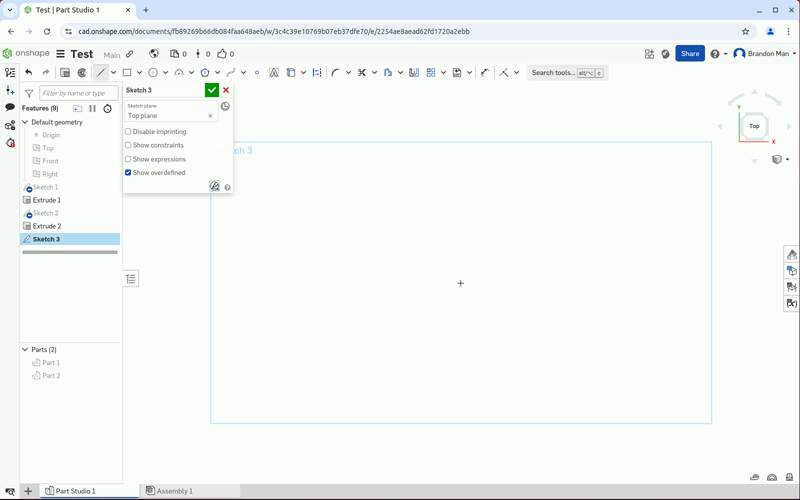
key_down(shift)
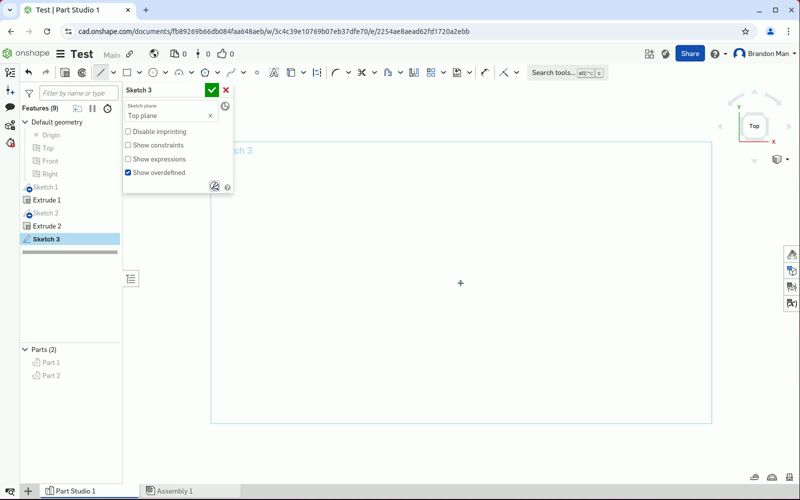
mouse_move(538, 282)
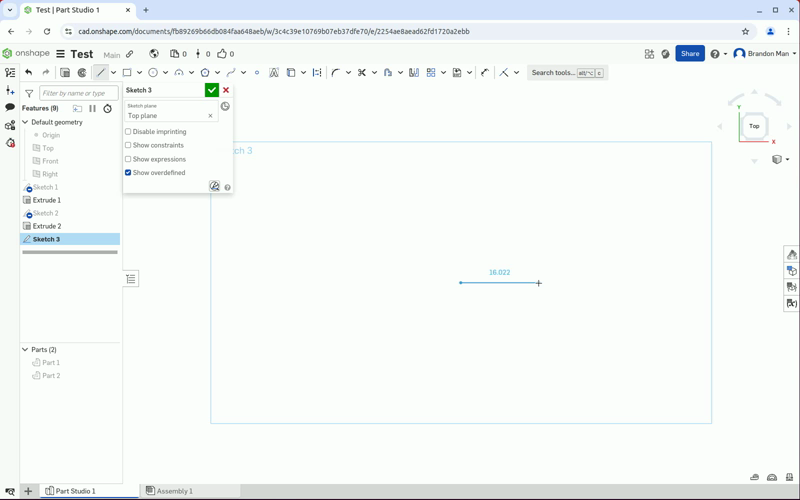
click(538, 282)
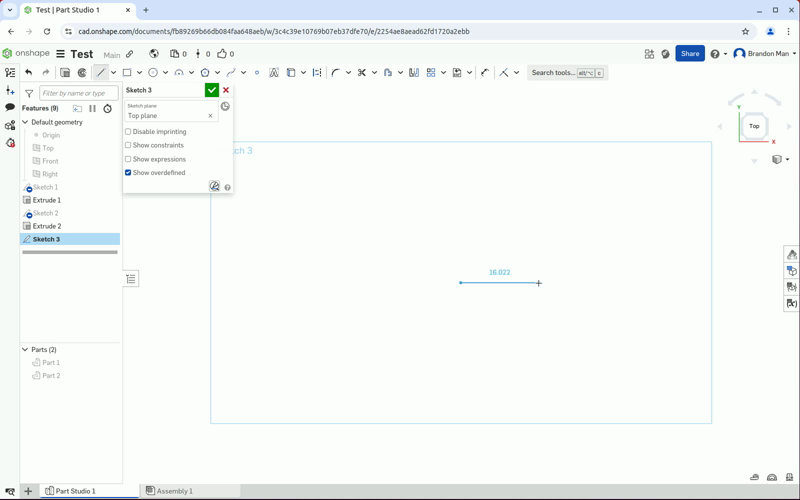
key_up(shift)
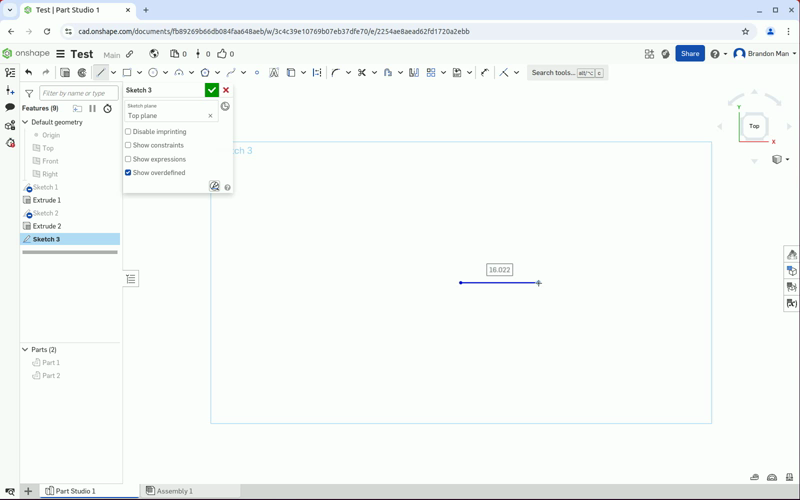
key_down(shift)
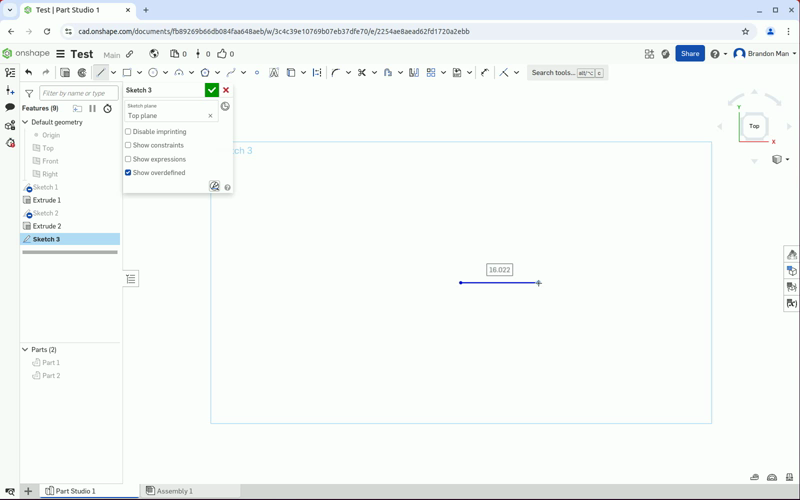
mouse_move(538, 187)
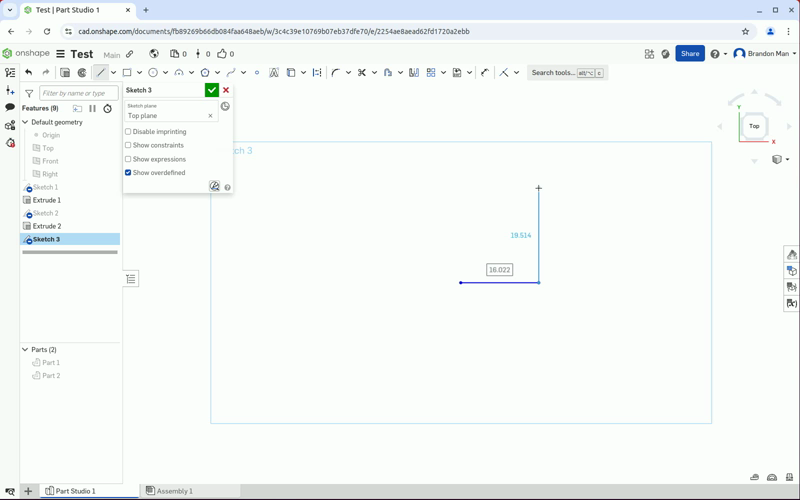
click(538, 187)
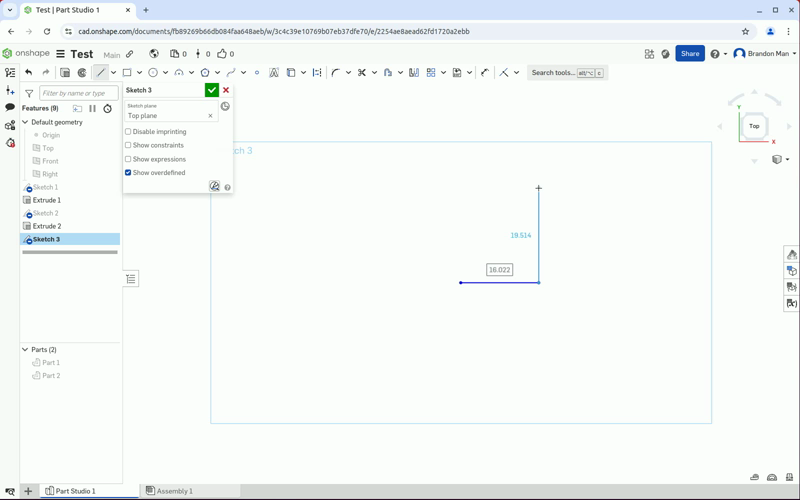
key_up(shift)
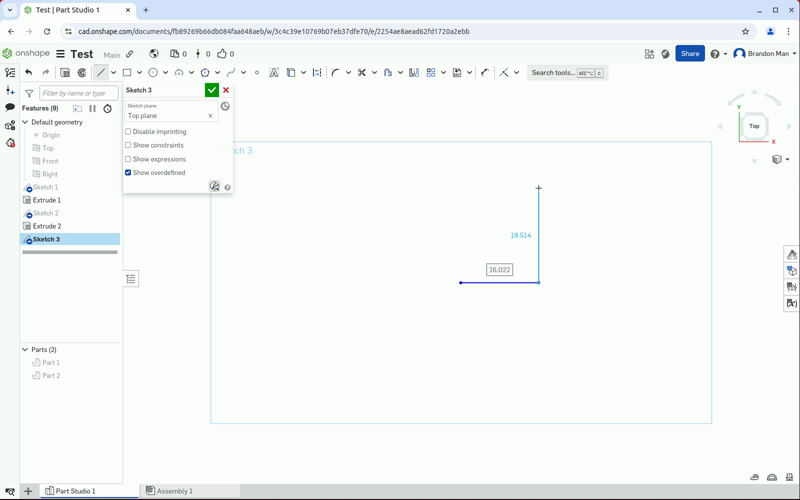
key_down(shift)
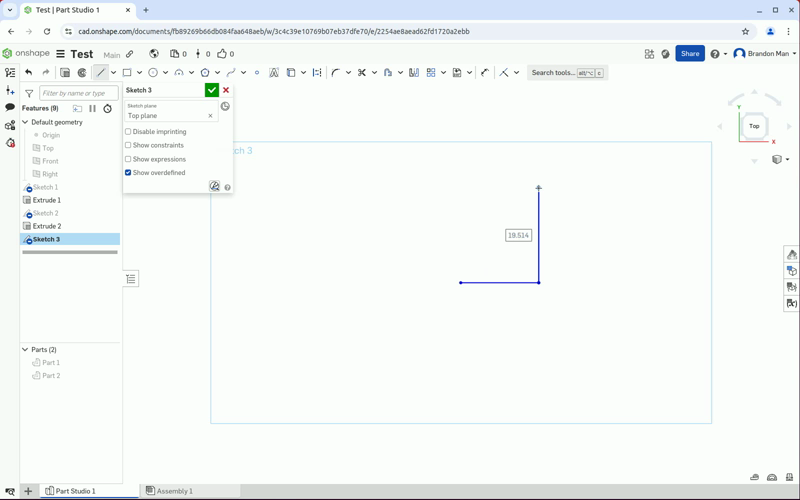
mouse_move(460, 187)
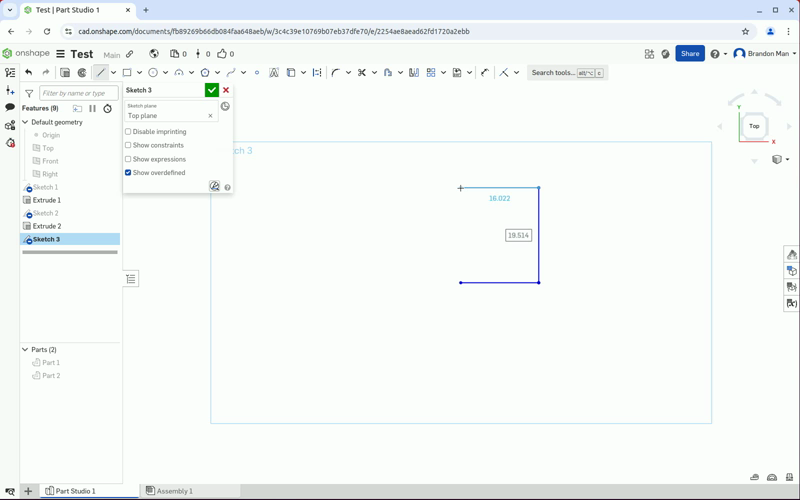
click(460, 187)
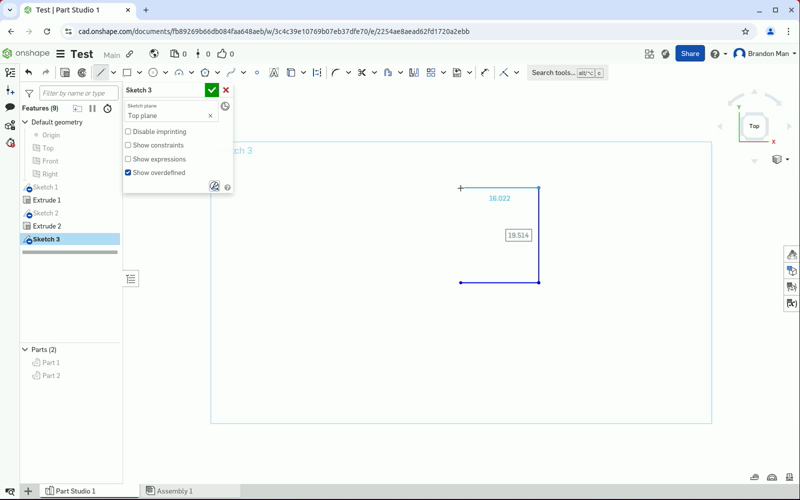
key_up(shift)
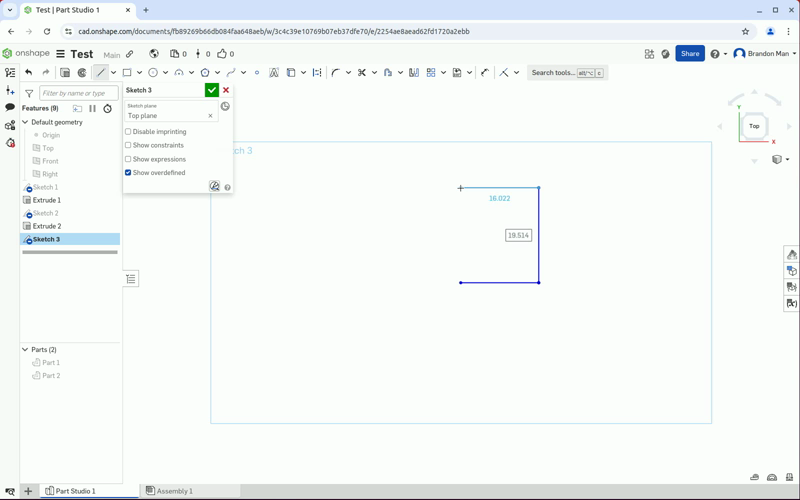
key_down(shift)
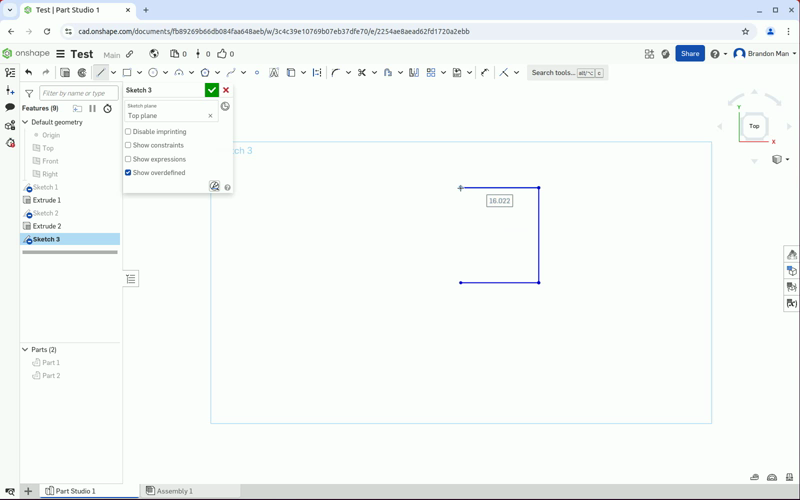
mouse_move(460, 282)
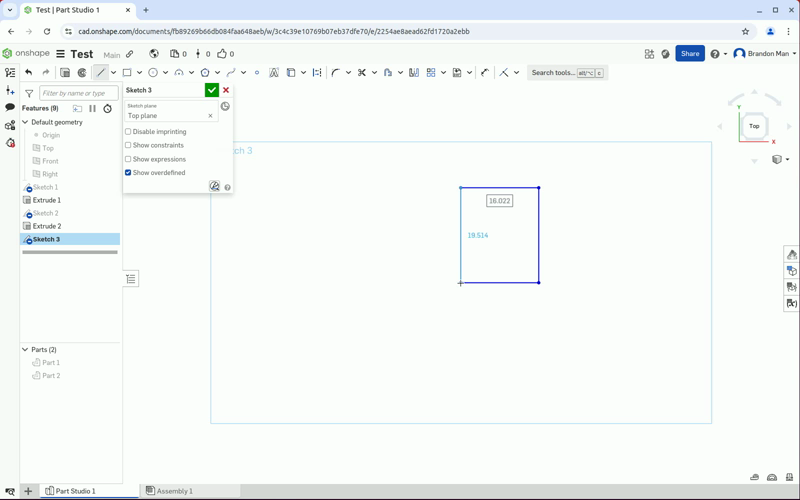
key_up(shift)
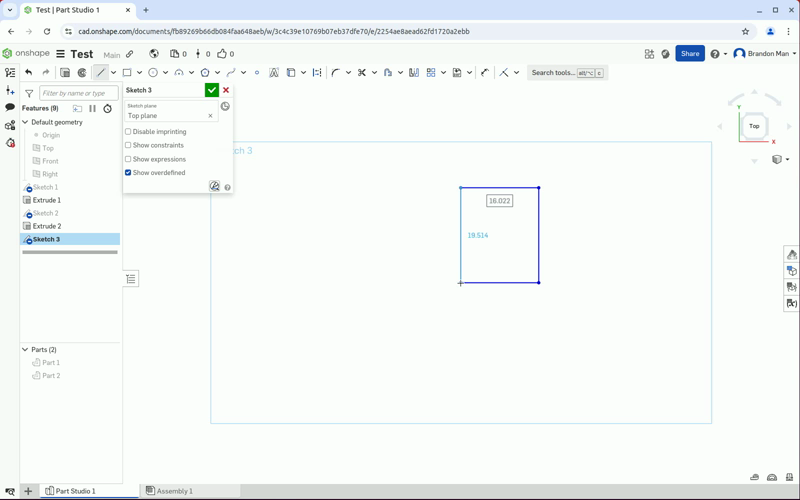
click(460, 282)
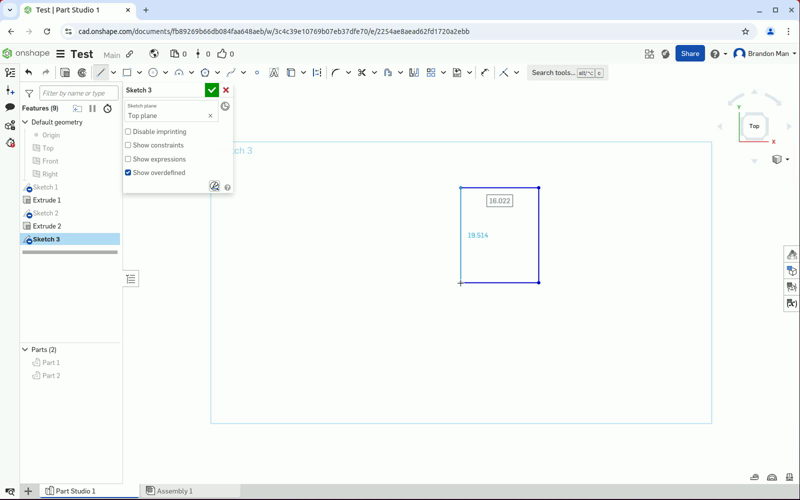
key(esc)
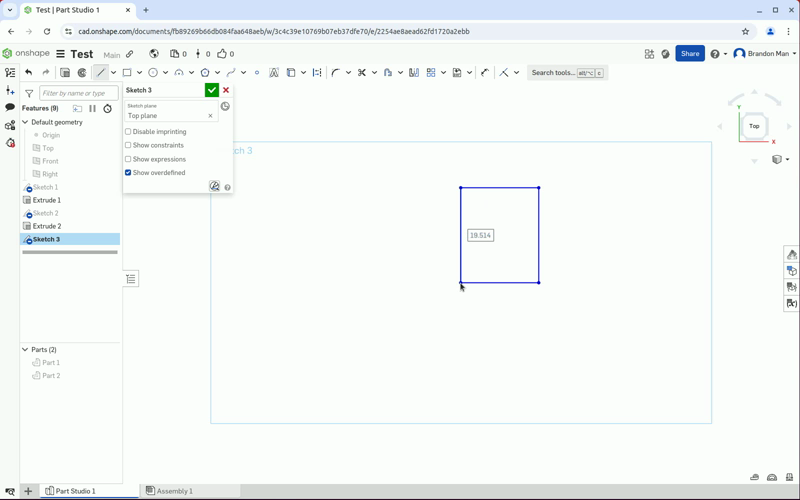
mouse_move(489, 270)
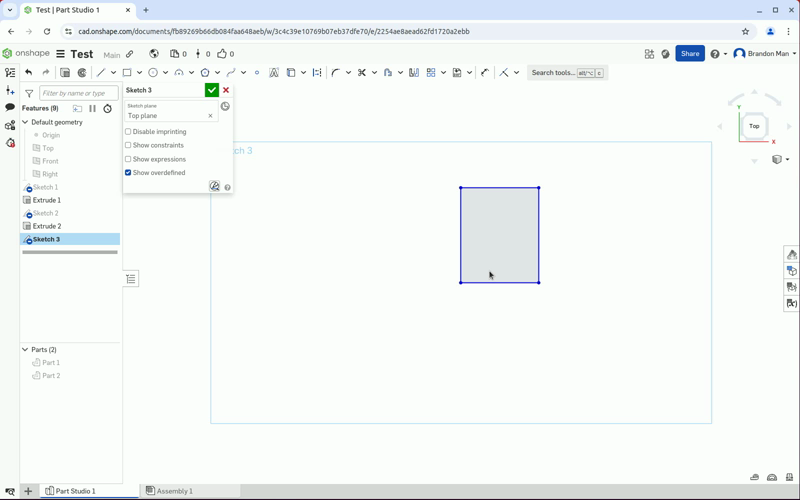
click(489, 270)
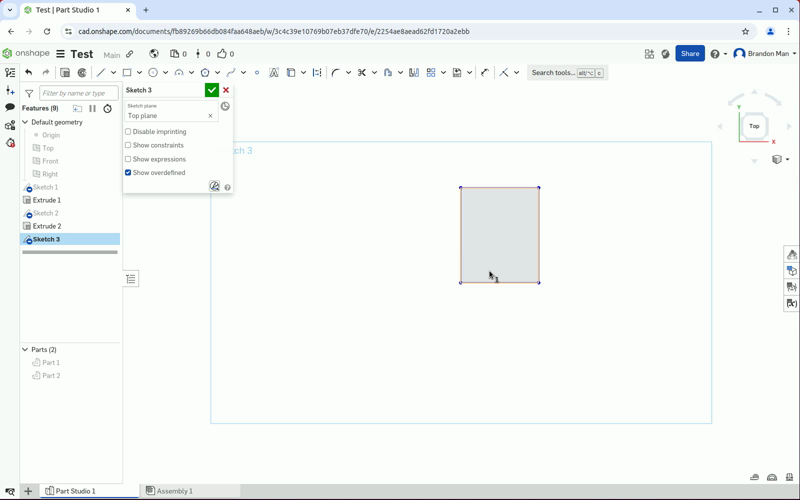
mouse_move(73, 352)
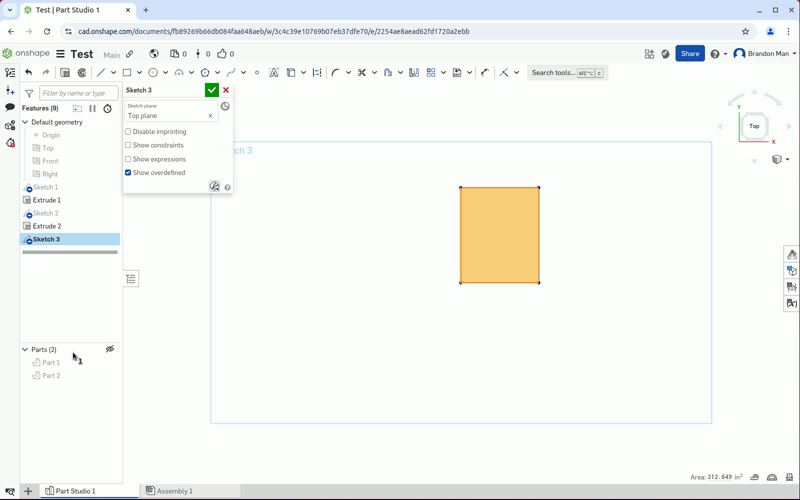
key(shift+y)
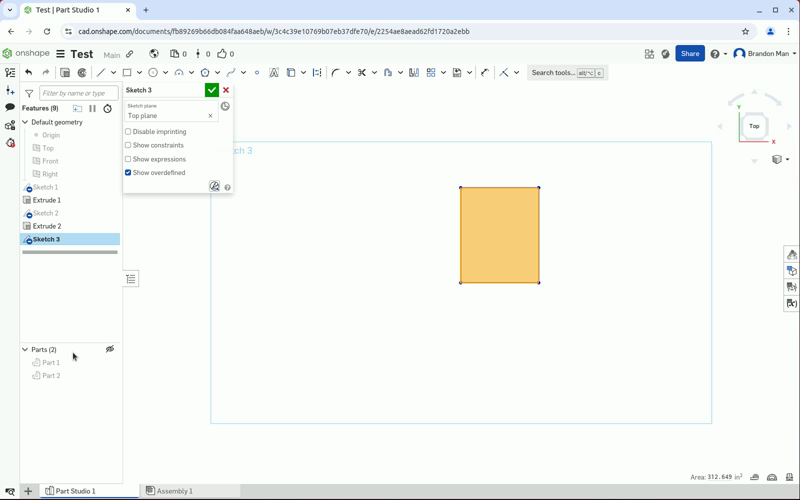
key(shift+e)
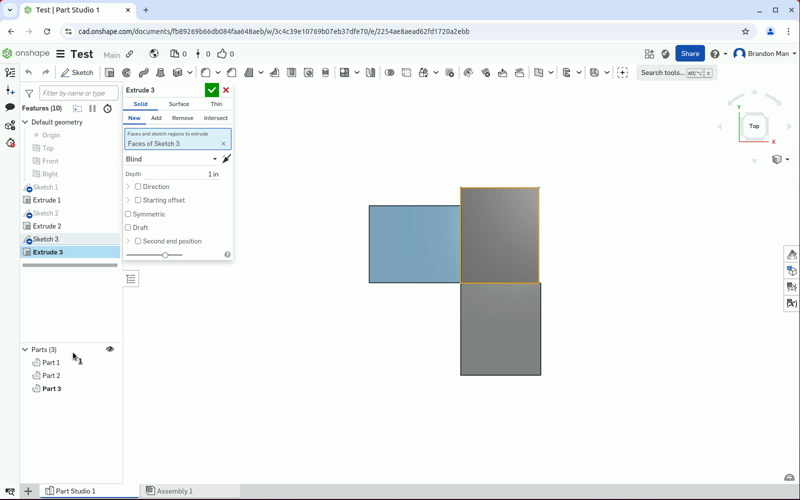
mouse_move(143, 106)
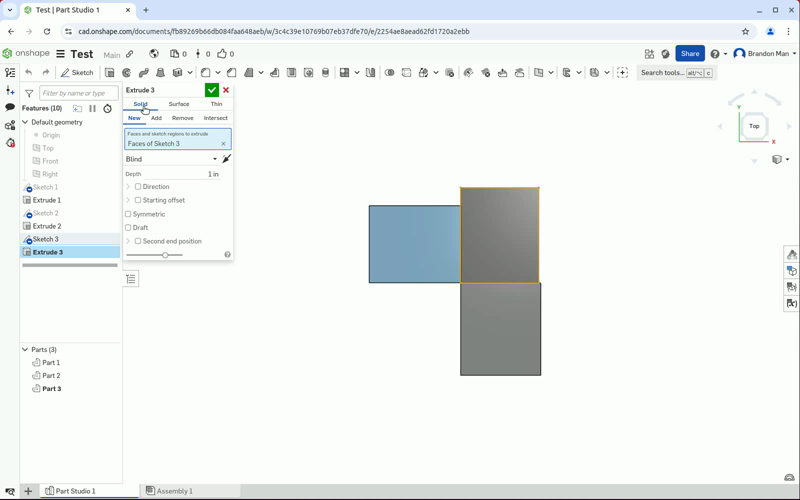
click(143, 106)
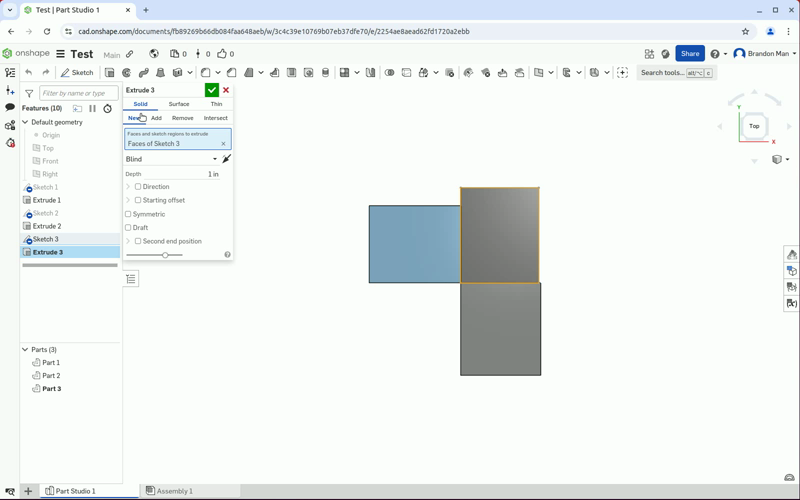
mouse_move(137, 120)
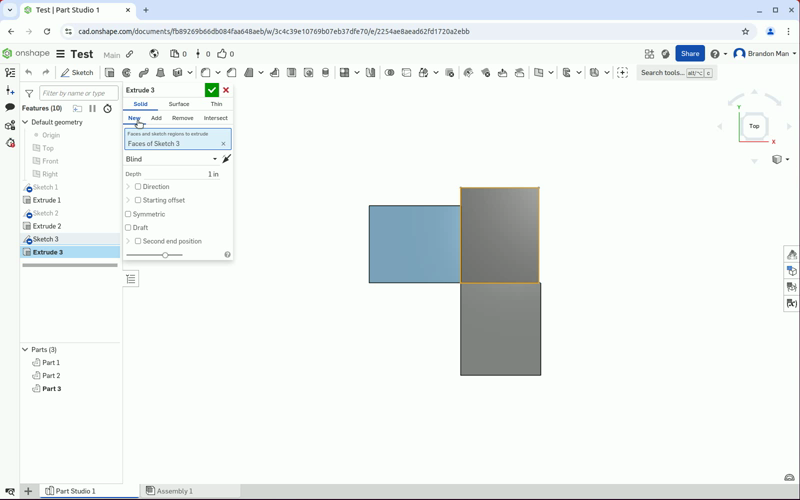
click(137, 120)
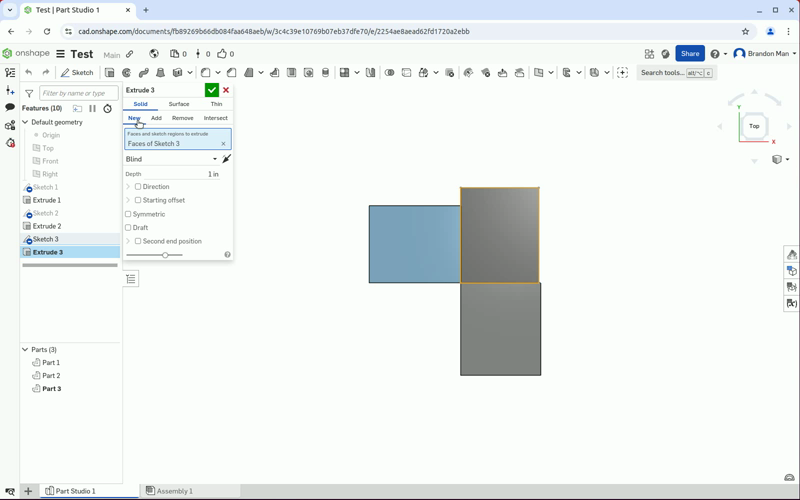
key(tab, 4)
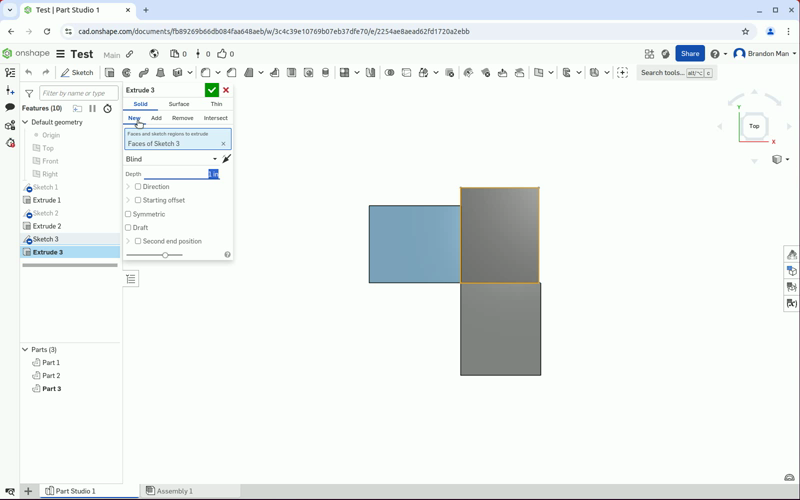
text(23.108)
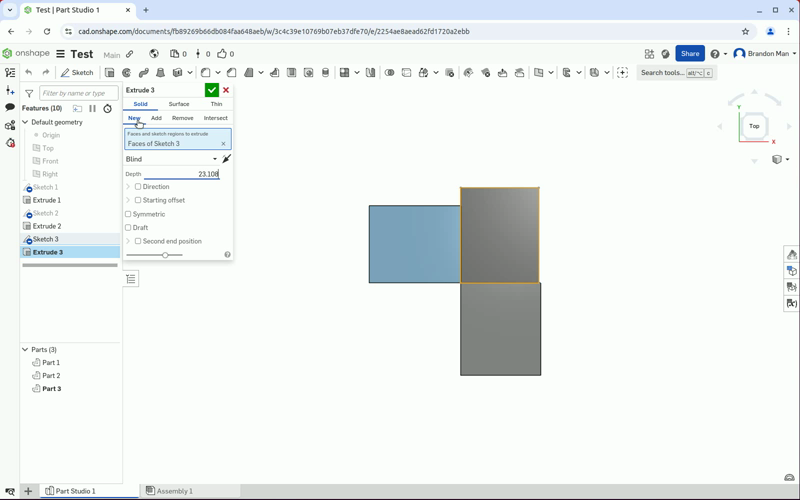
key(enter)
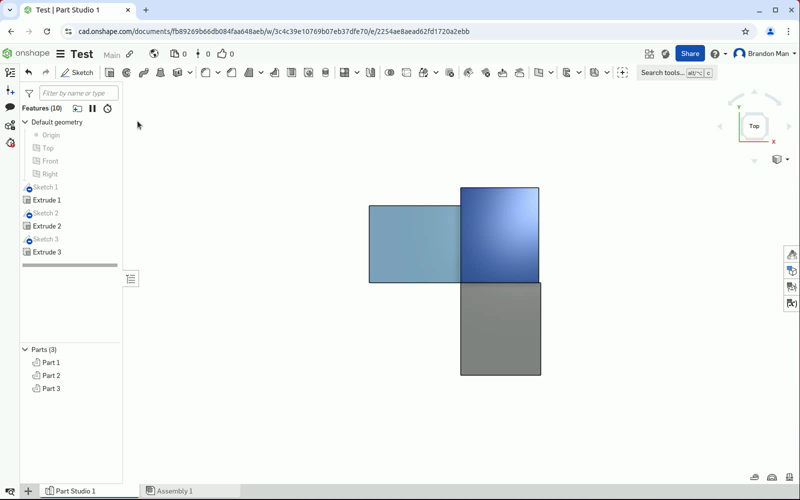
key(shift+h)
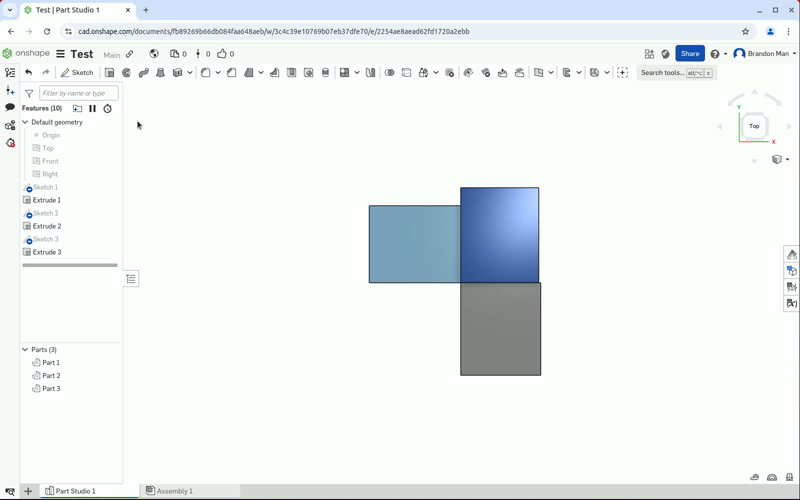
key(shift+h)
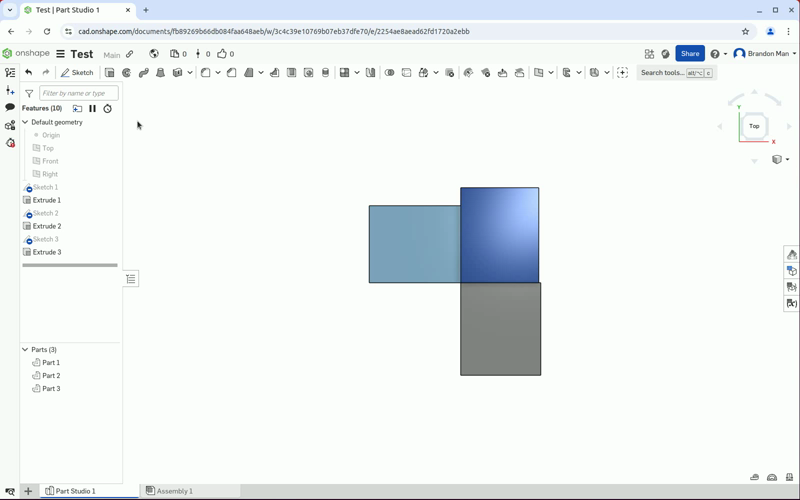
mouse_move(73, 189)
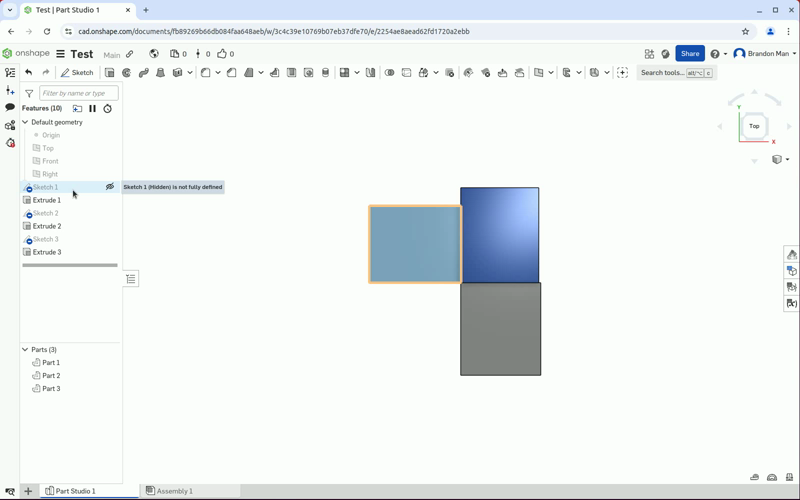
click(73, 189)
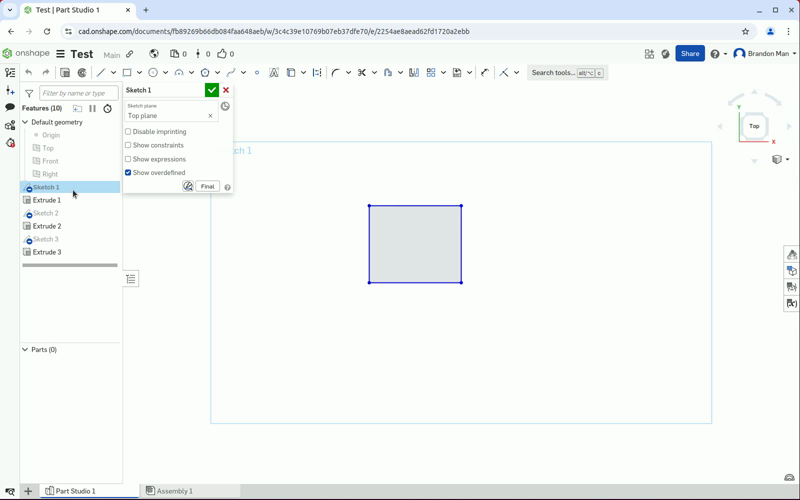
mouse_move(229, 92)
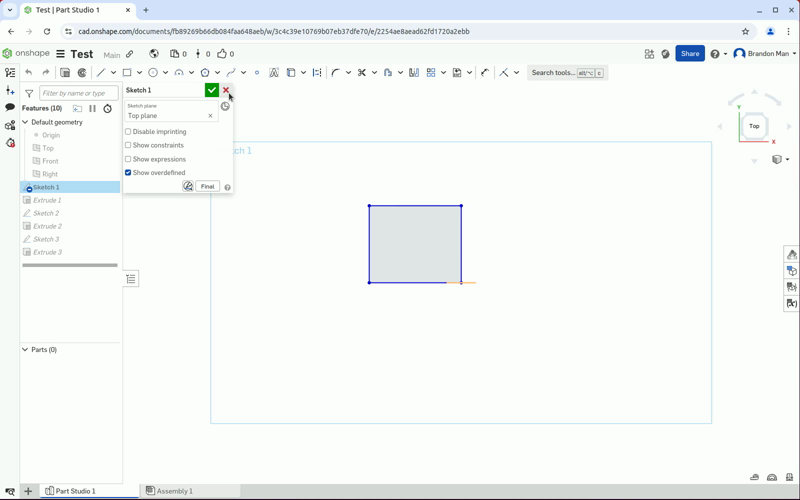
click(229, 92)
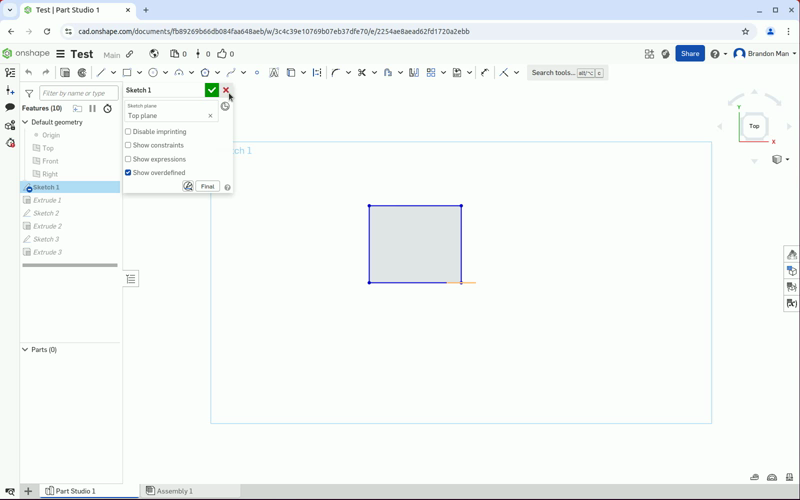
key(shift+s)
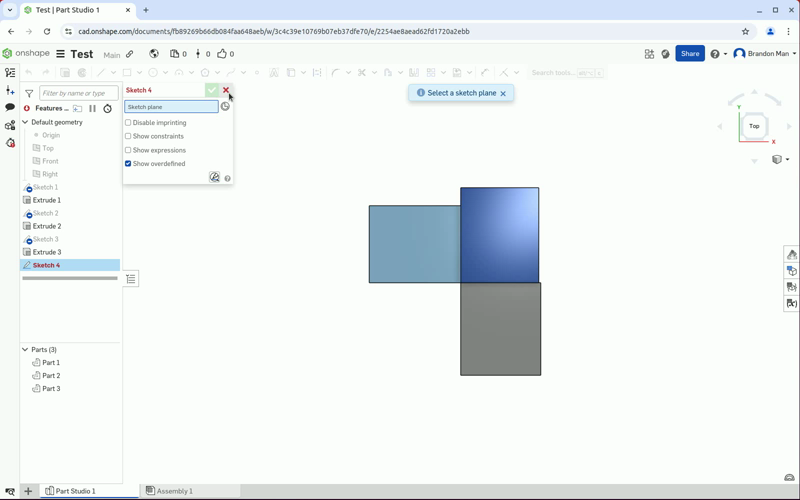
mouse_move(73, 150)
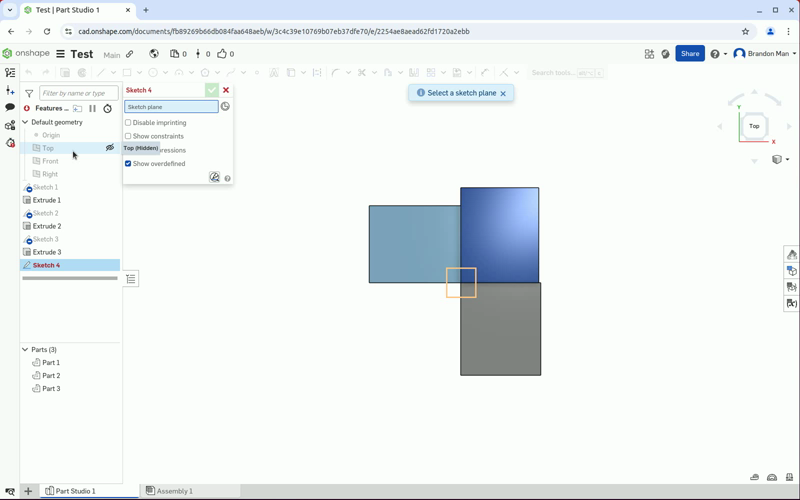
click(73, 150)
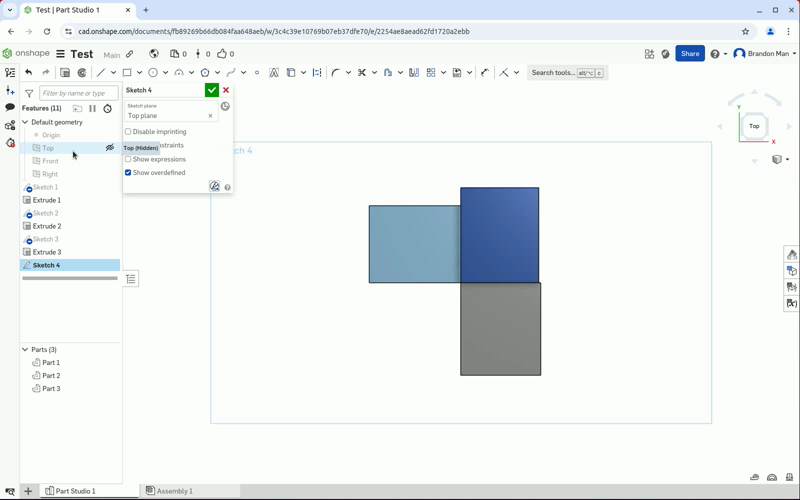
mouse_move(73, 352)
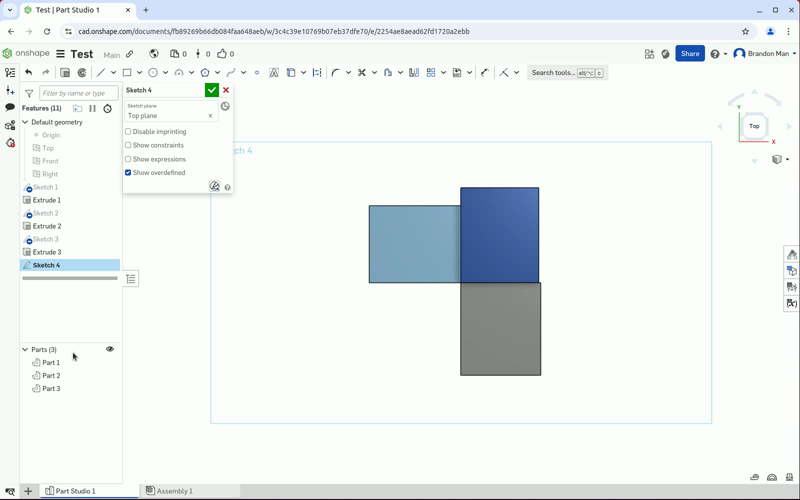
key(y)
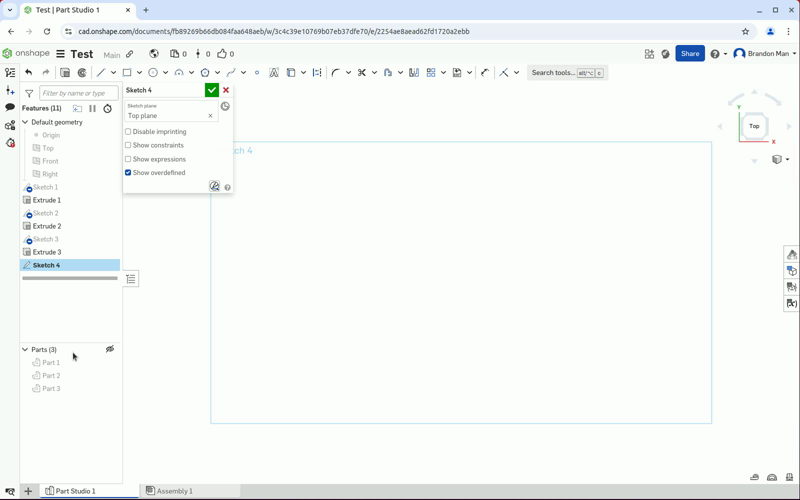
key(l)
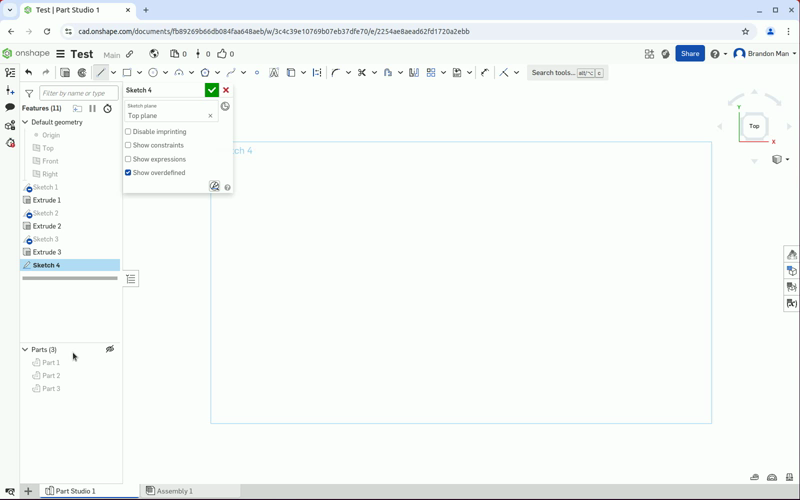
key_down(shift)
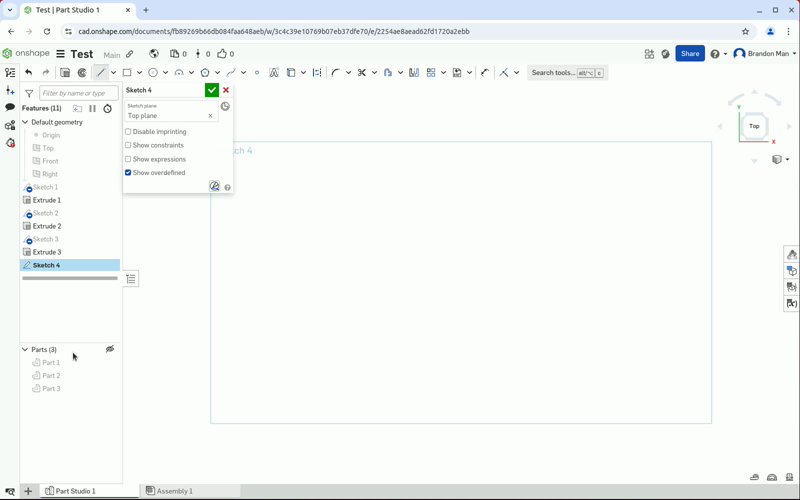
mouse_move(380, 369)
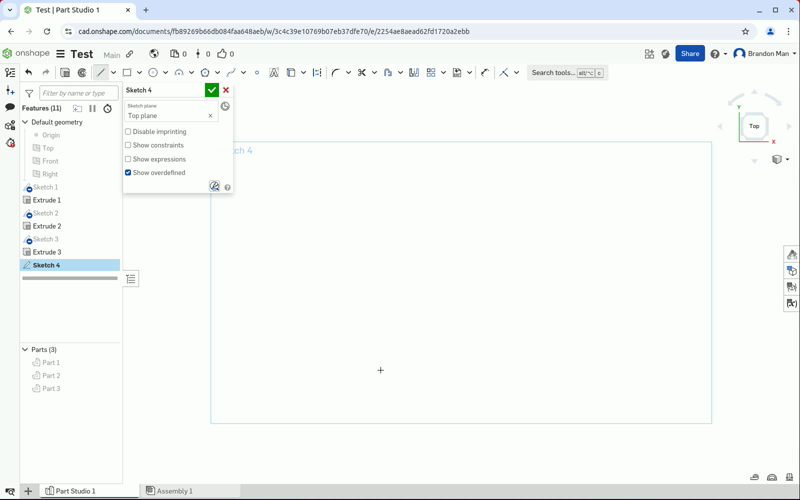
click(380, 369)
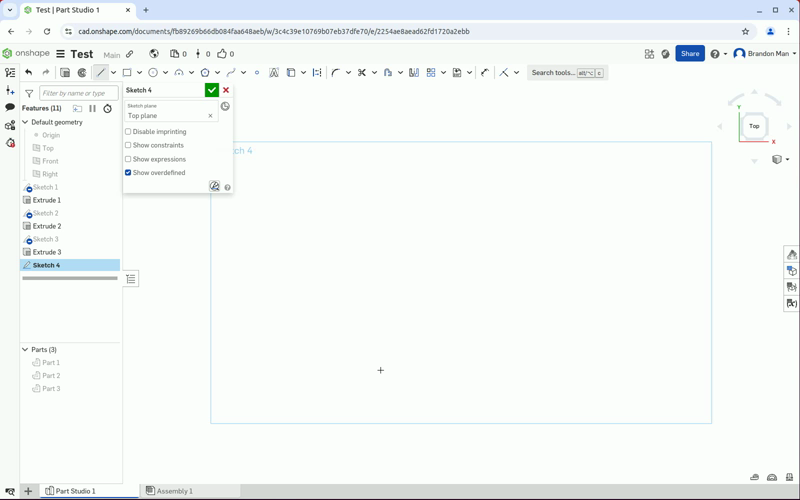
key_up(shift)
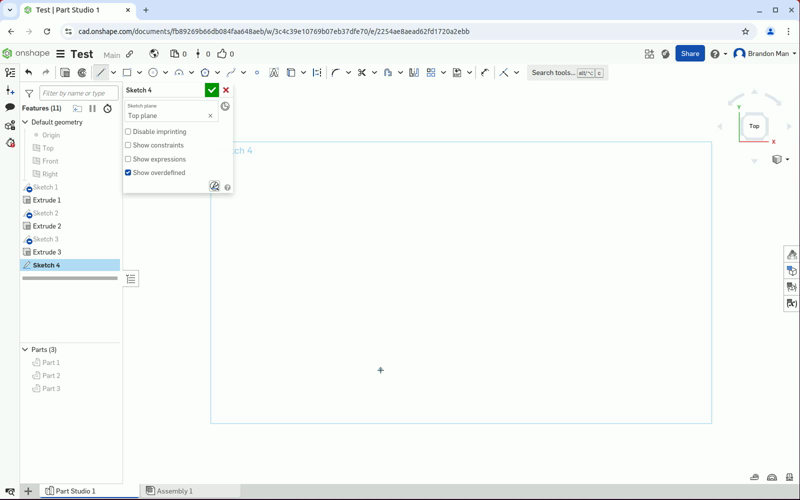
key_down(shift)
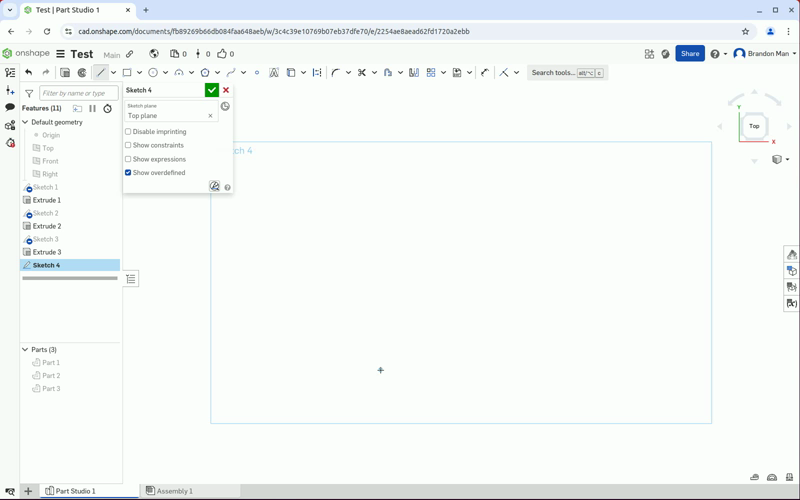
mouse_move(459, 369)
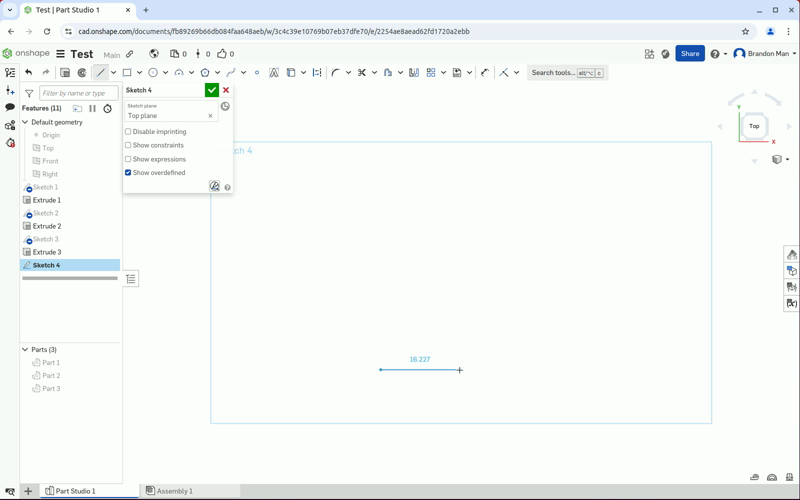
click(459, 369)
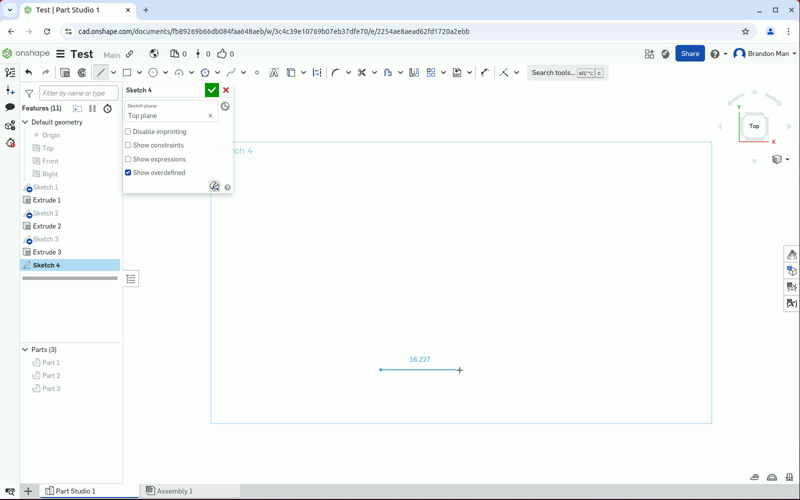
key_up(shift)
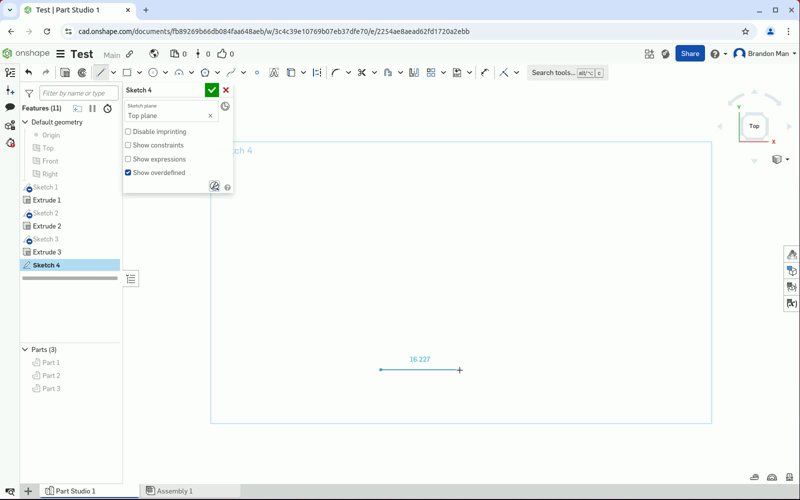
key_down(shift)
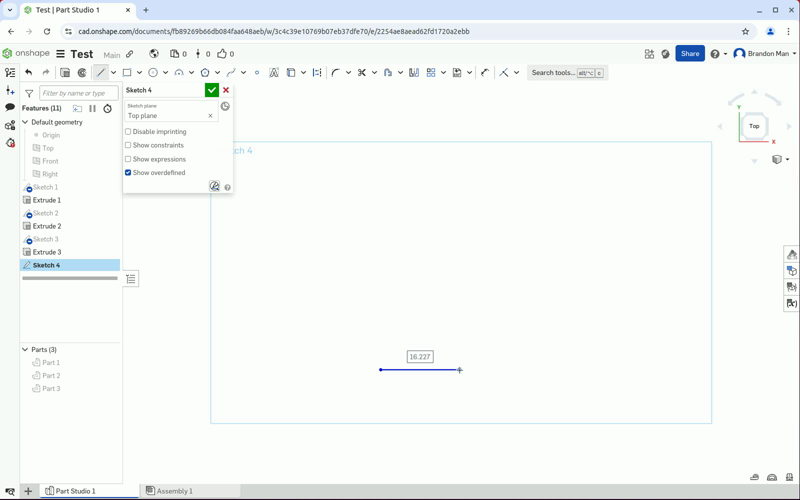
mouse_move(459, 282)
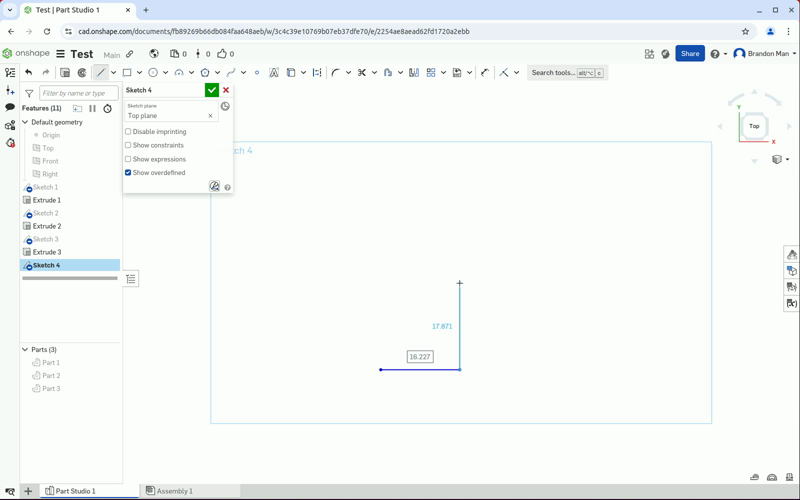
click(459, 282)
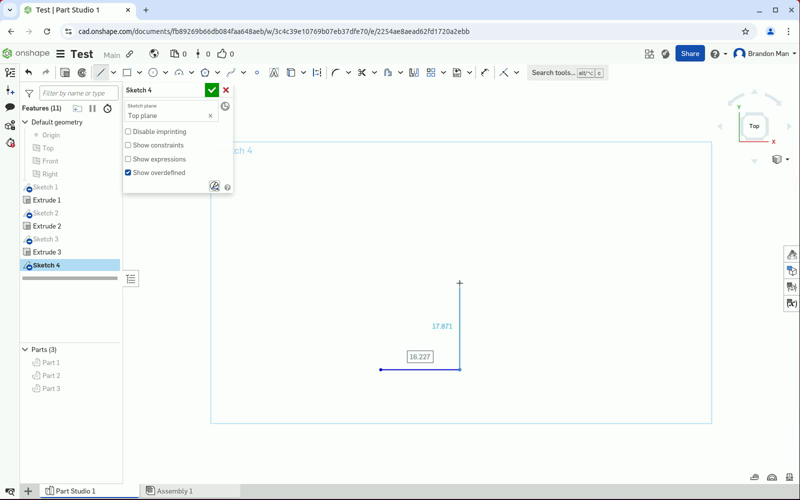
key_up(shift)
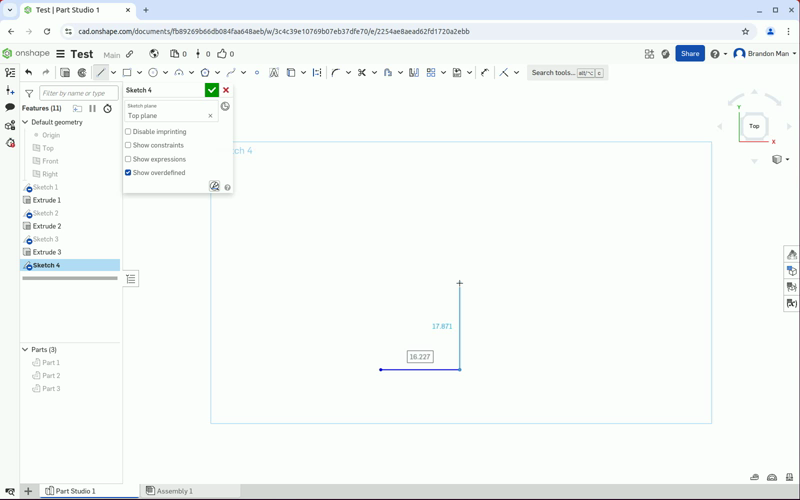
key_down(shift)
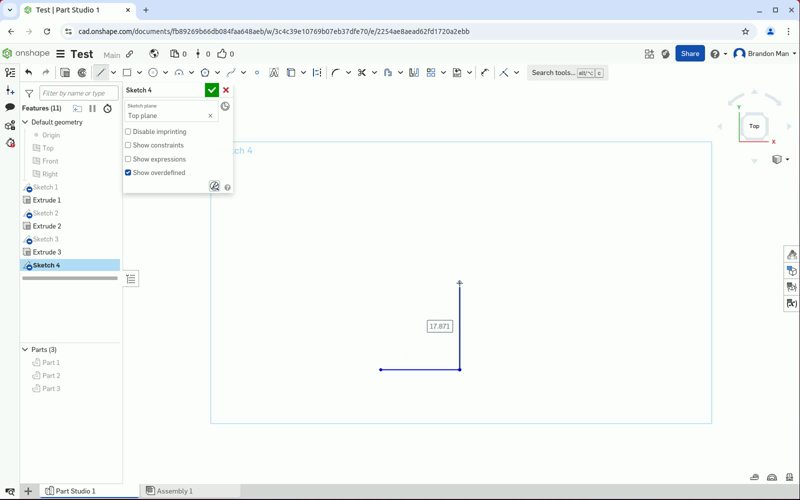
mouse_move(380, 282)
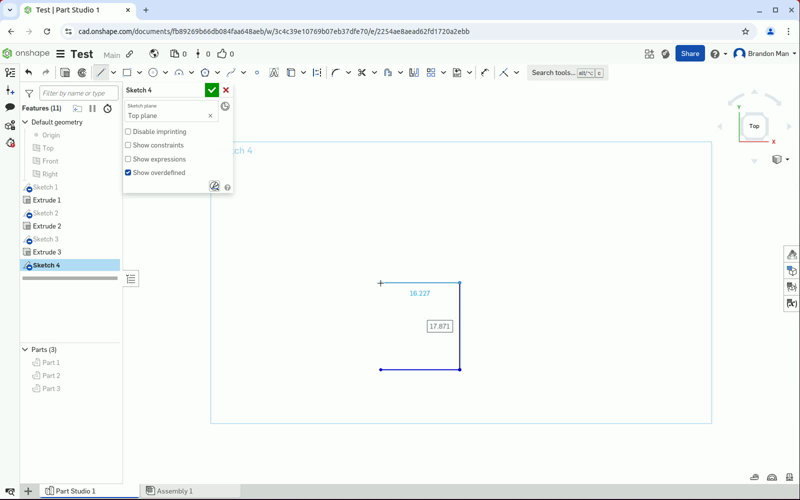
click(380, 282)
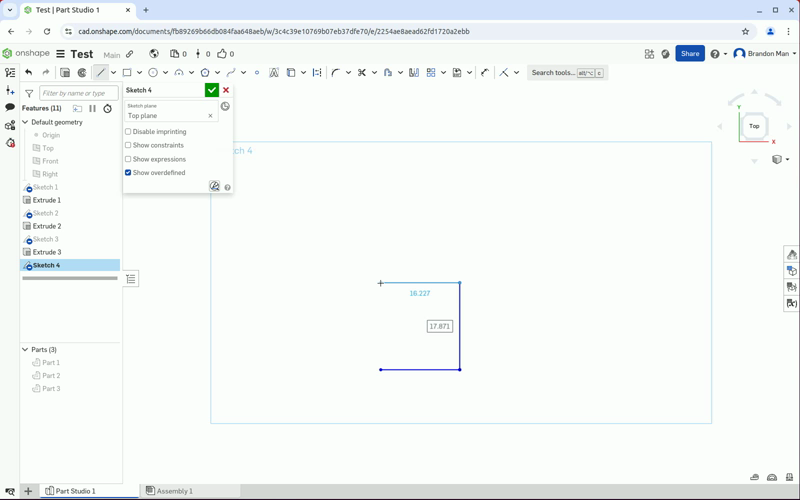
key_up(shift)
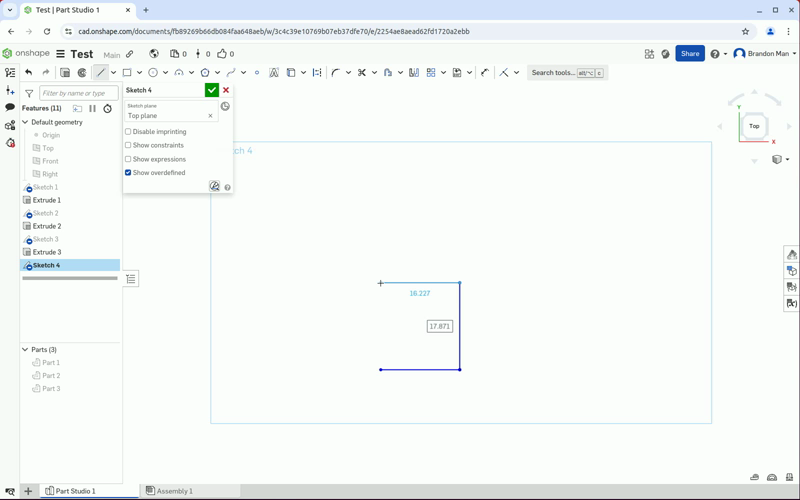
key_down(shift)
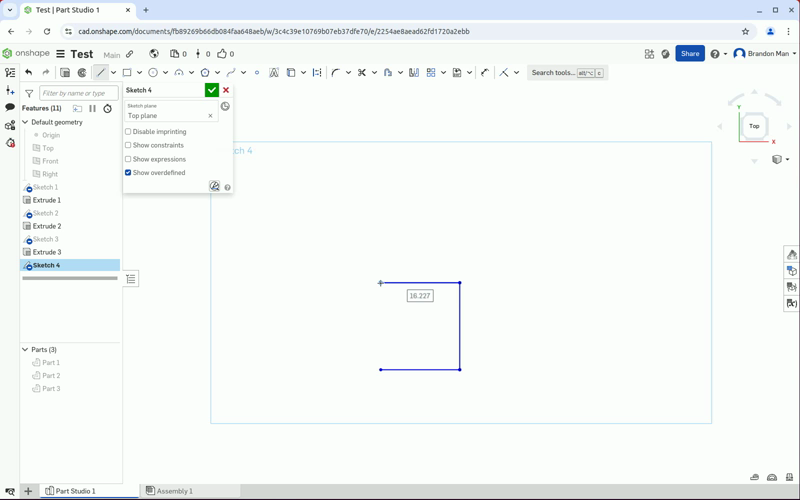
mouse_move(380, 369)
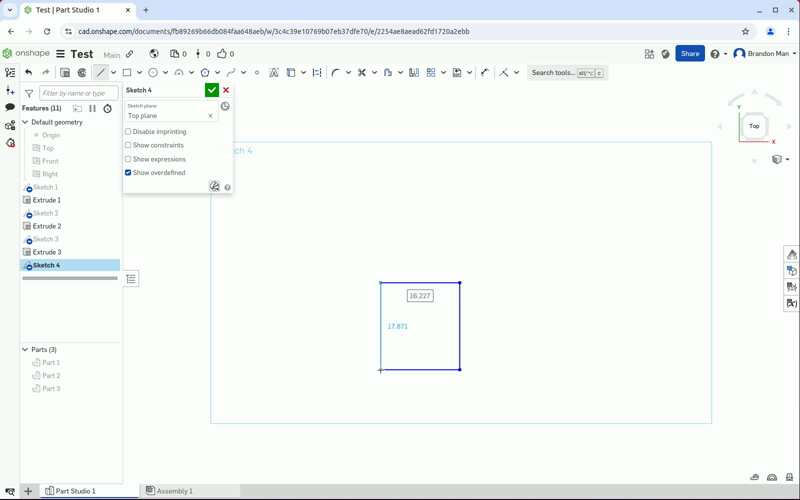
key_up(shift)
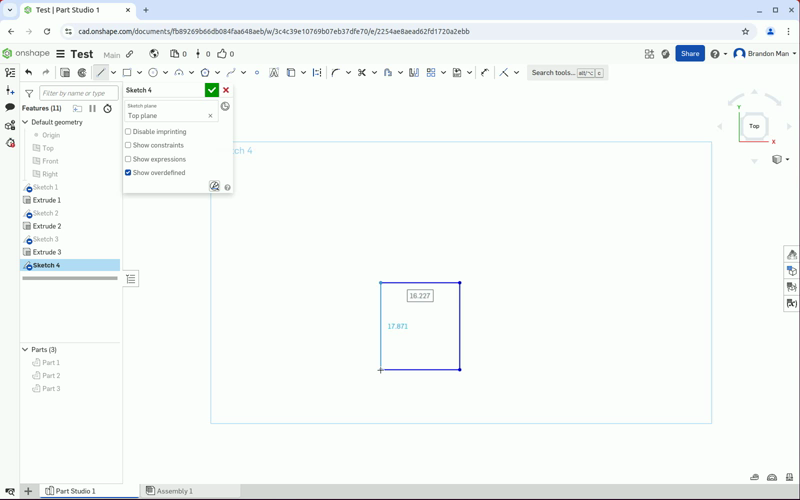
click(380, 369)
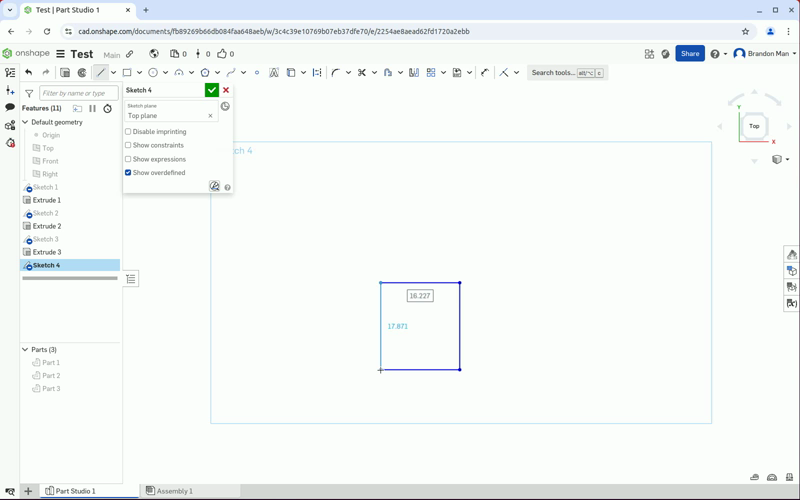
key(esc)
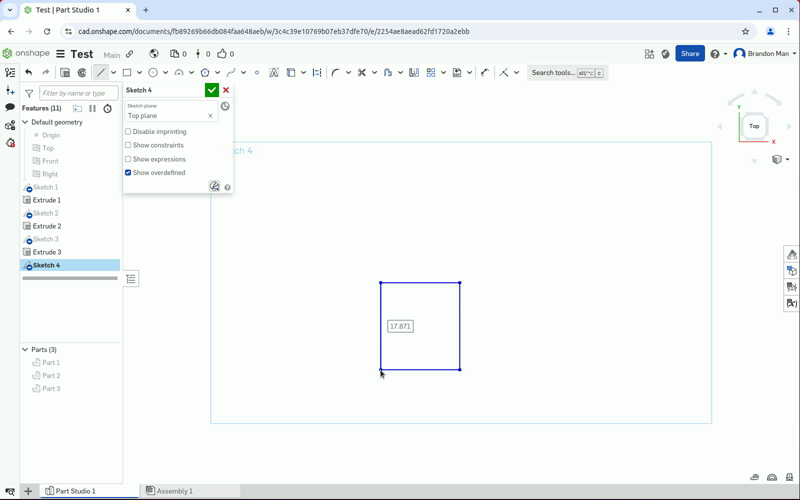
mouse_move(411, 324)
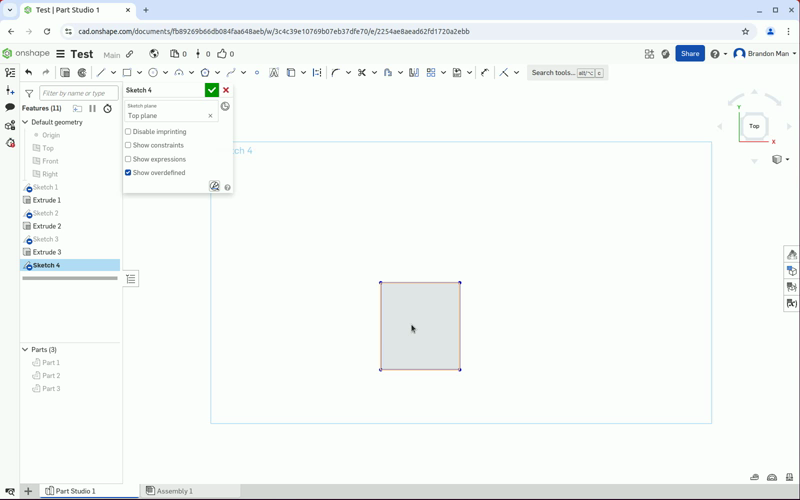
click(411, 324)
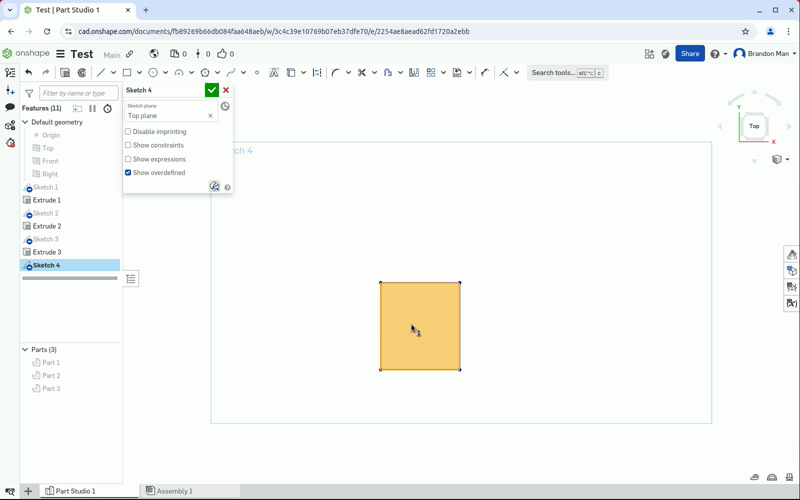
mouse_move(73, 352)
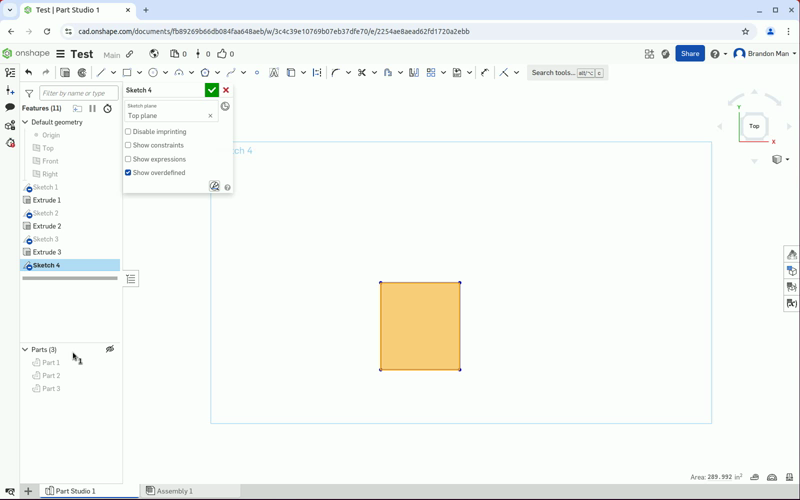
key(shift+y)
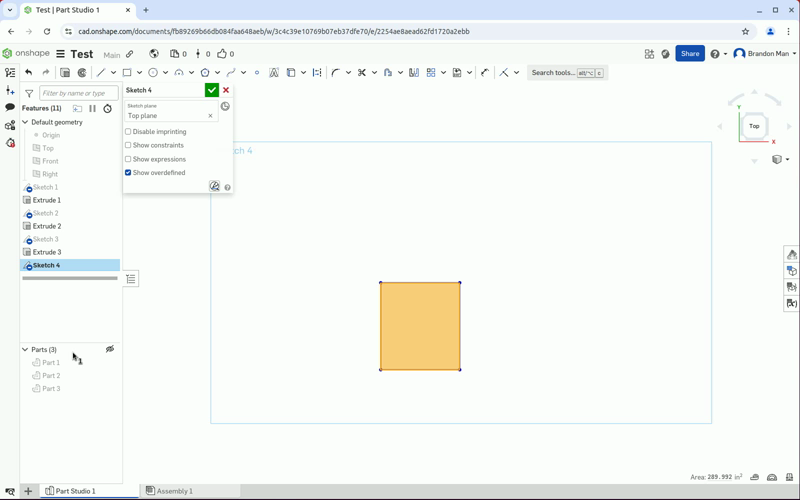
key(shift+e)
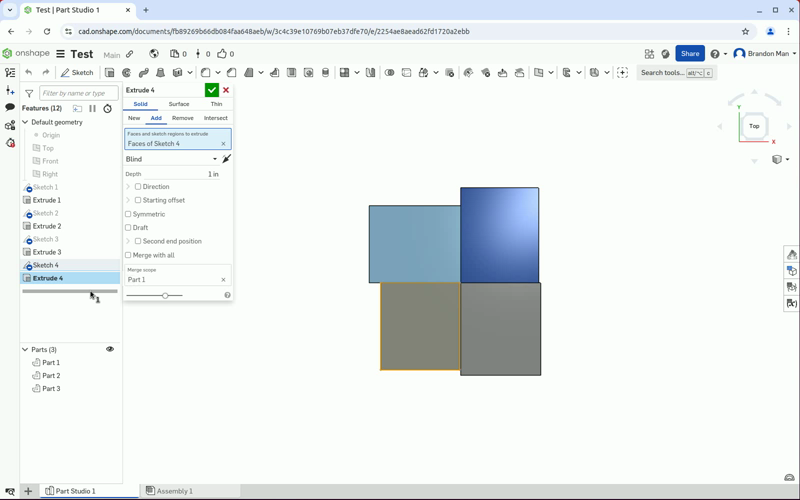
mouse_move(143, 106)
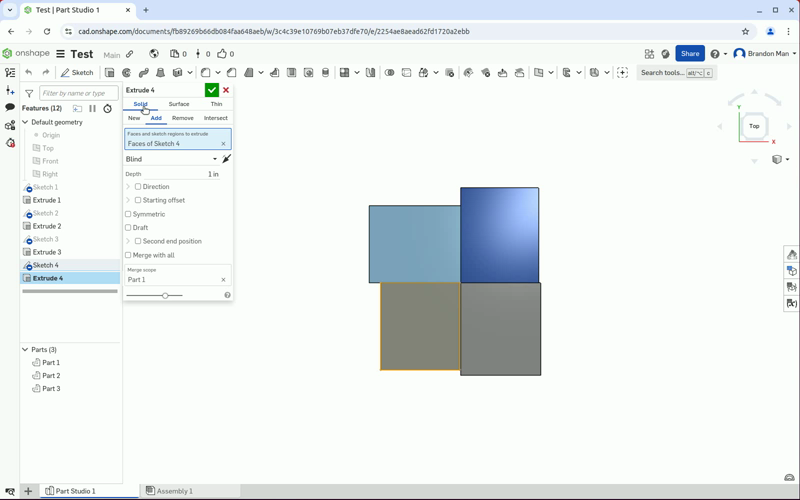
click(143, 106)
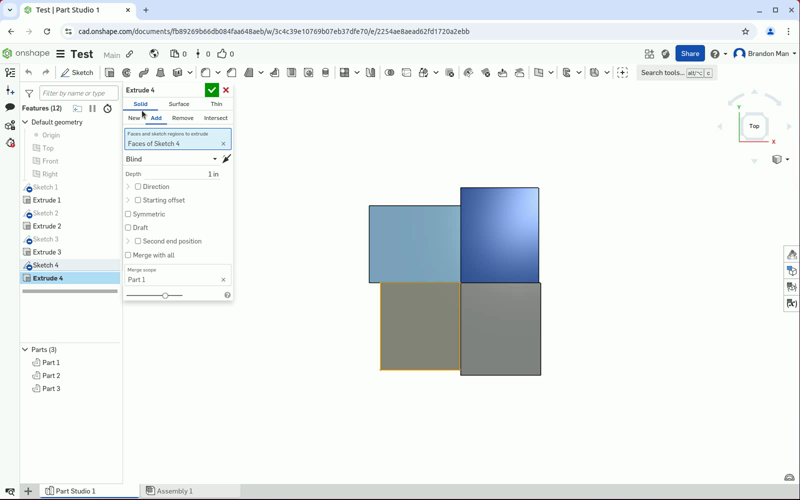
mouse_move(137, 120)
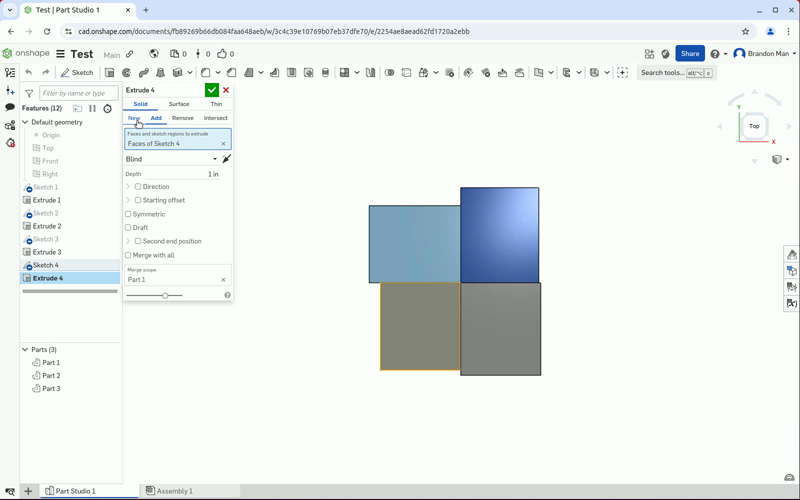
click(137, 120)
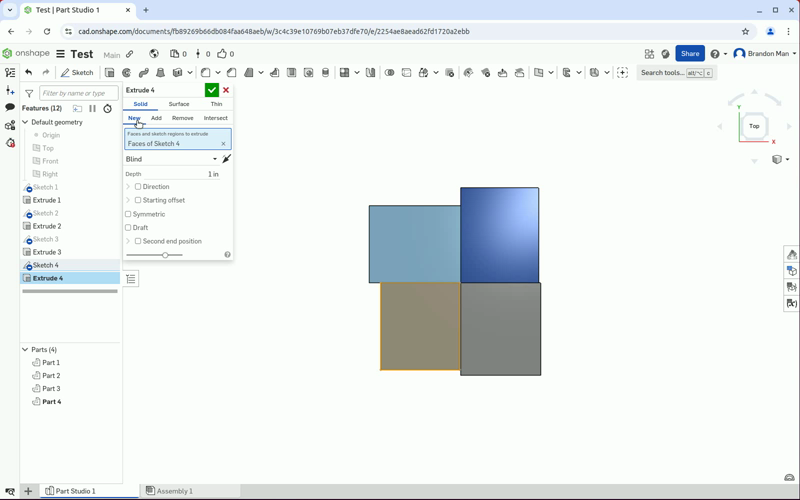
key(tab, 4)
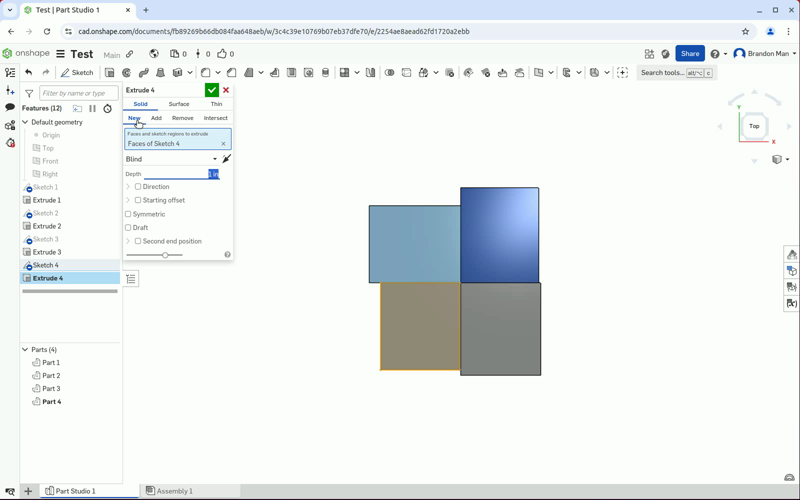
text(22.868)
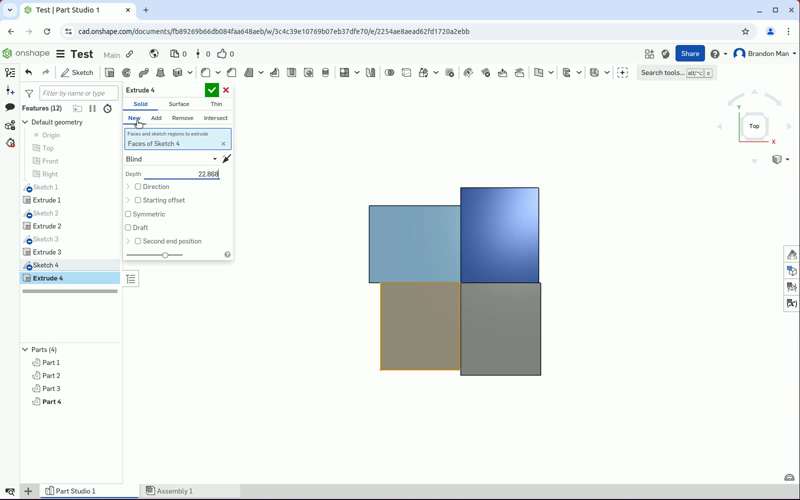
key(enter)
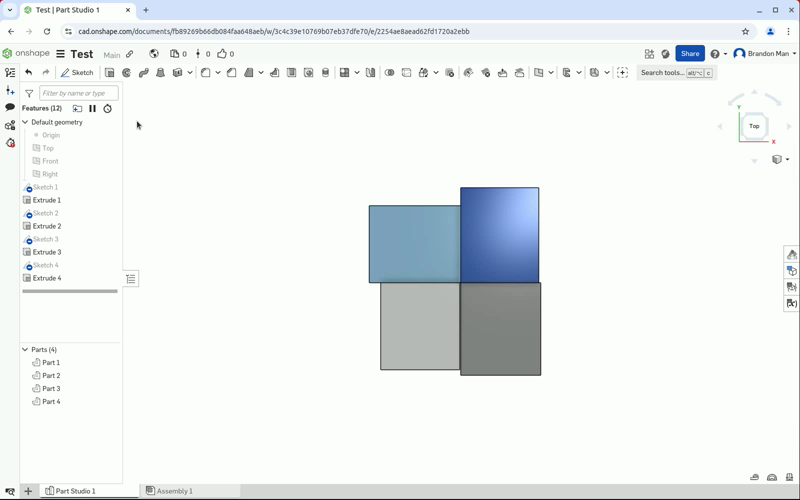
key(shift+h)
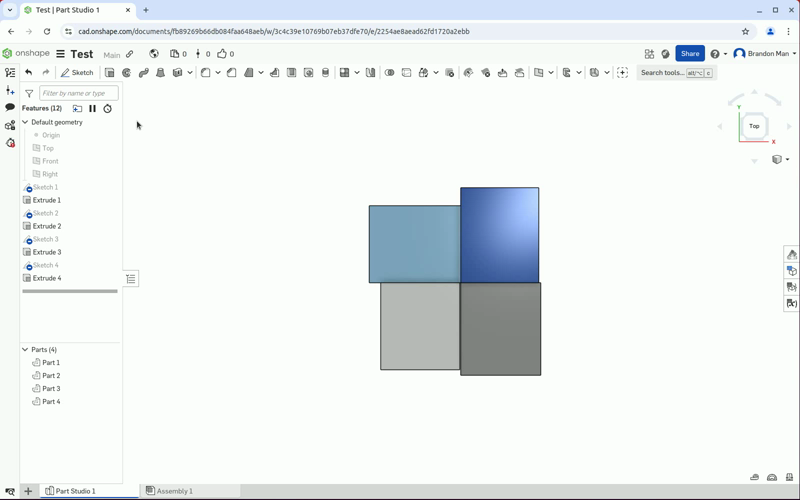
key(shift+h)
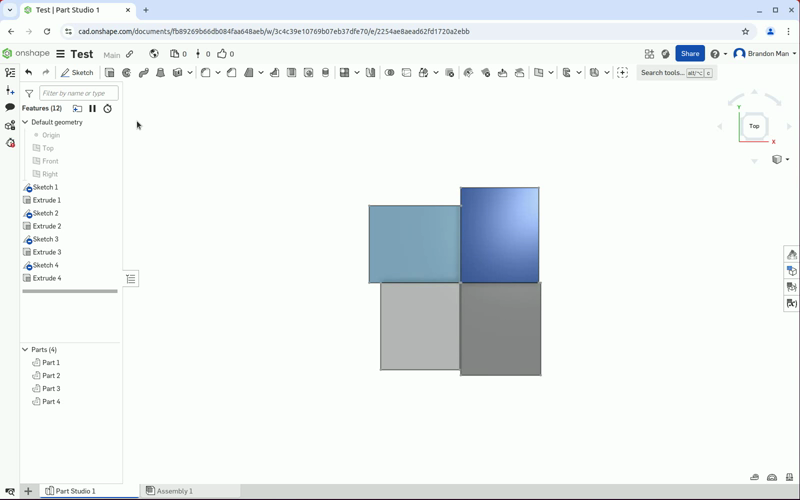
key(shift+7)
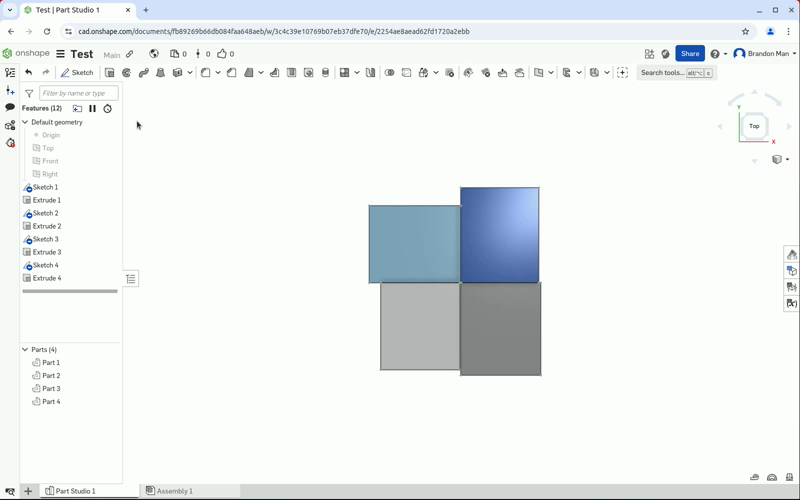
key(up, 3)
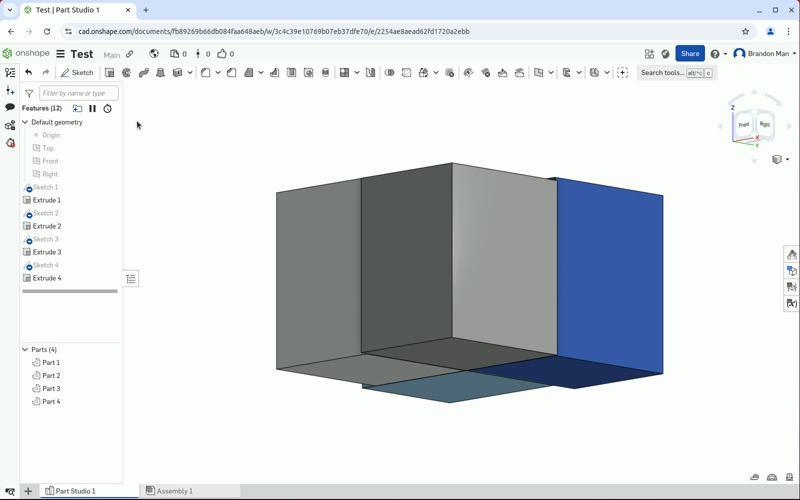
key(left, 3)
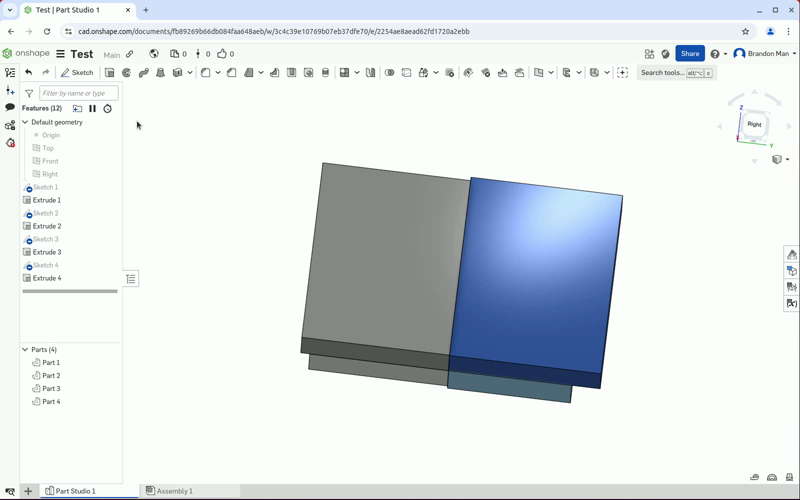
key(right, 3)
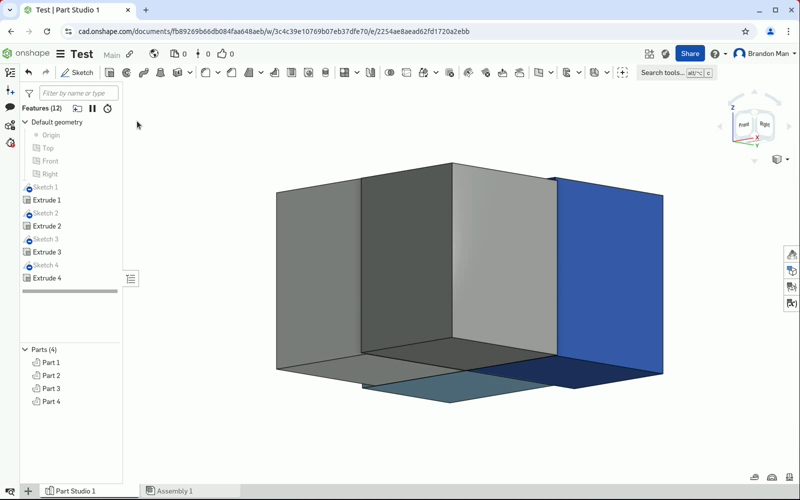
key(down, 3)
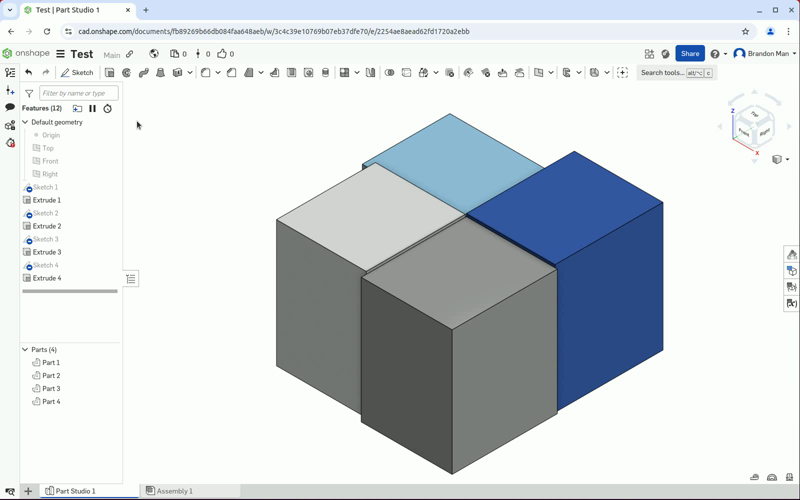
mouse_move(73, 189)
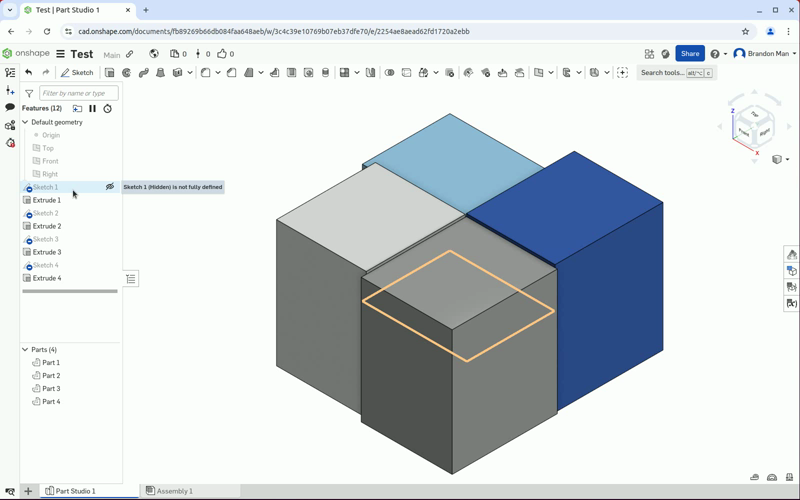
click(73, 189)